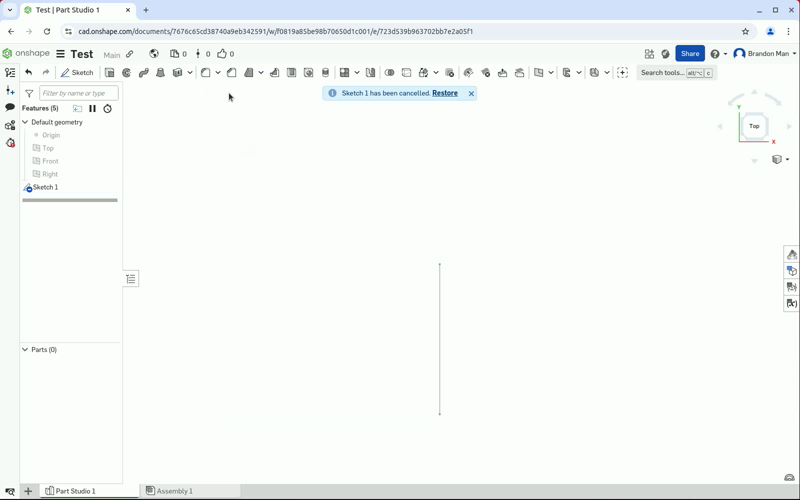
key(shift+h)
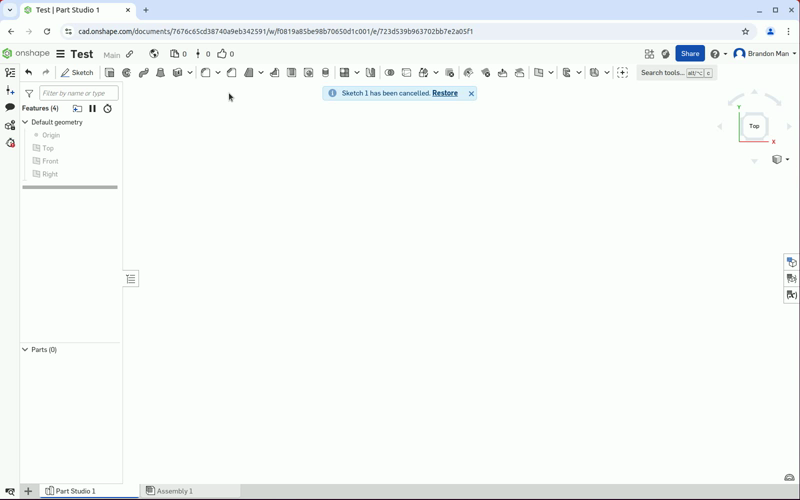
mouse_move(73, 352)
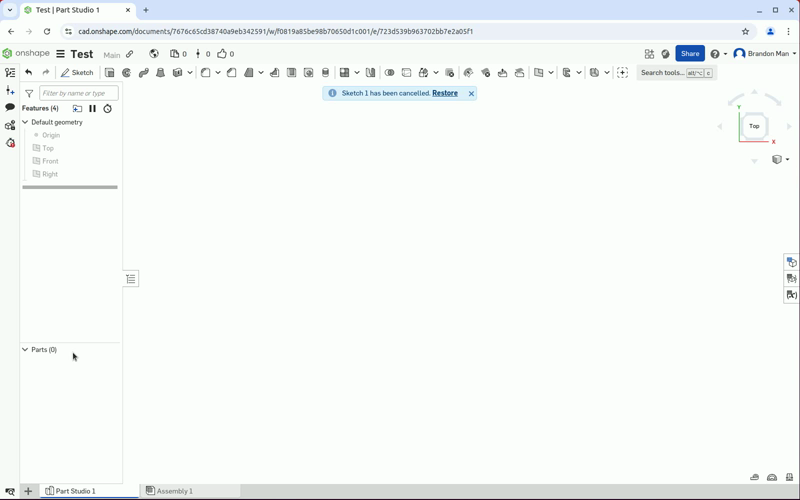
key(y)
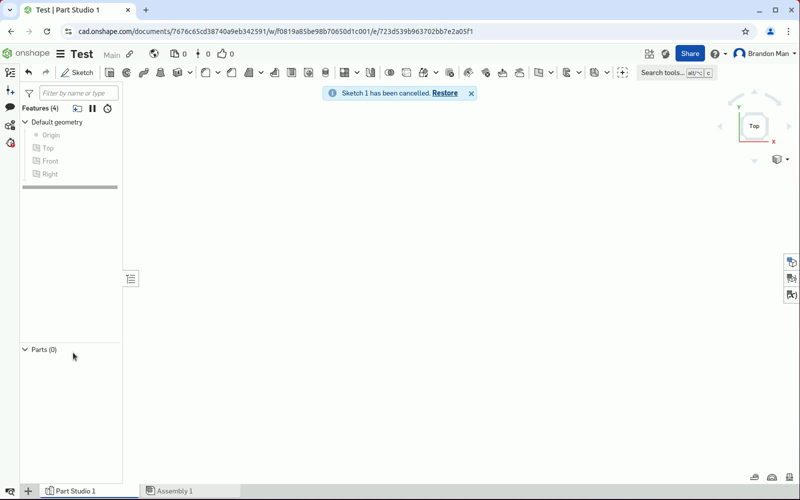
key(shift+p)
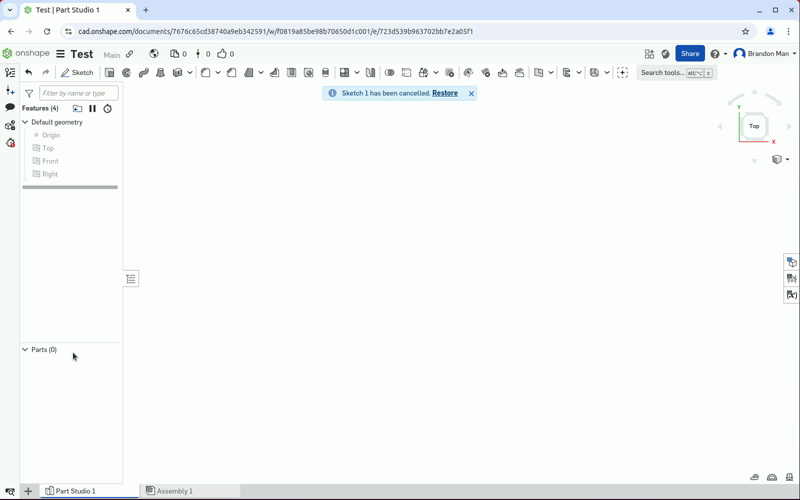
key(space)
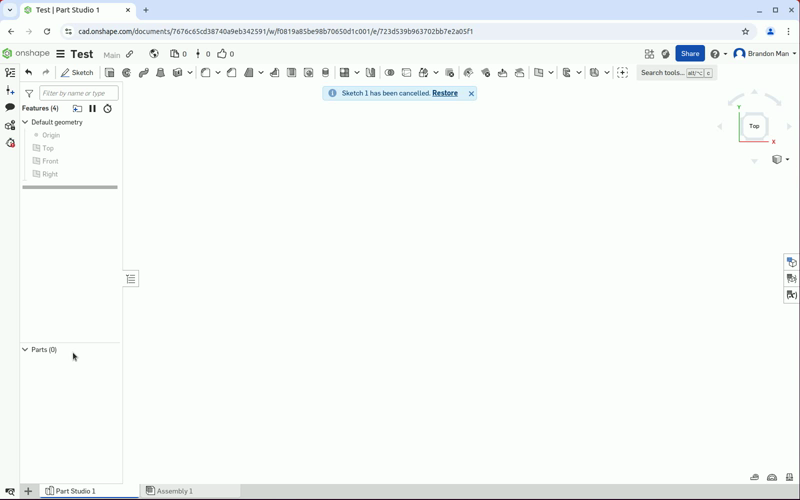
key_down(shift)
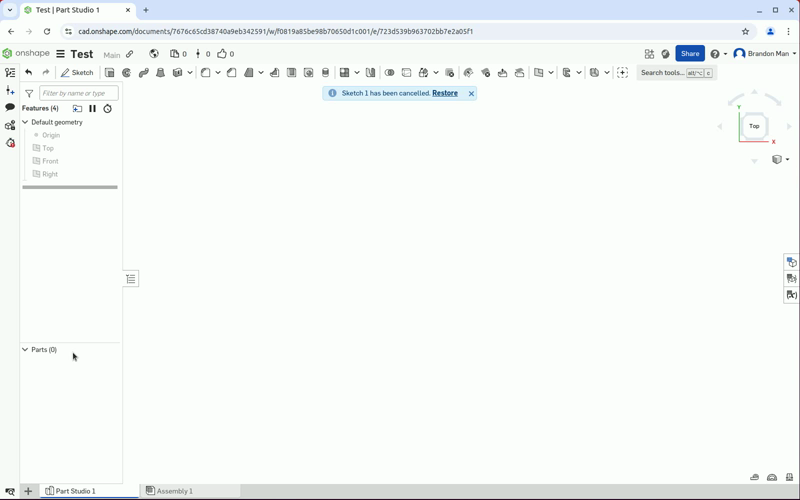
key(up)
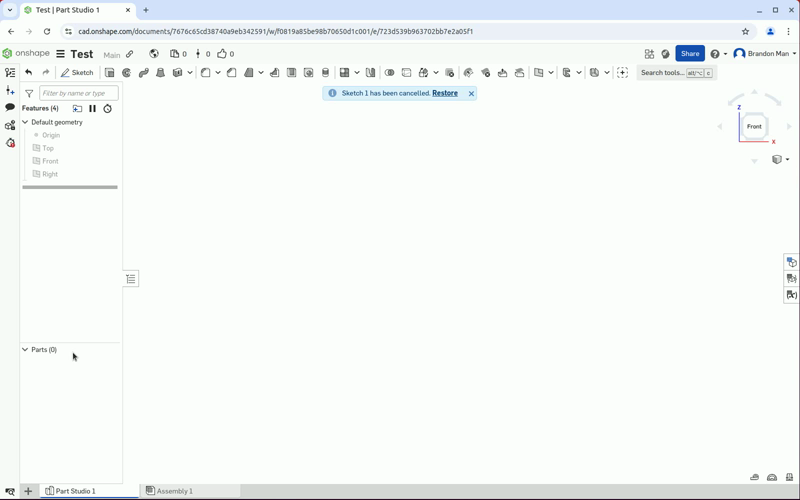
key_up(shift)
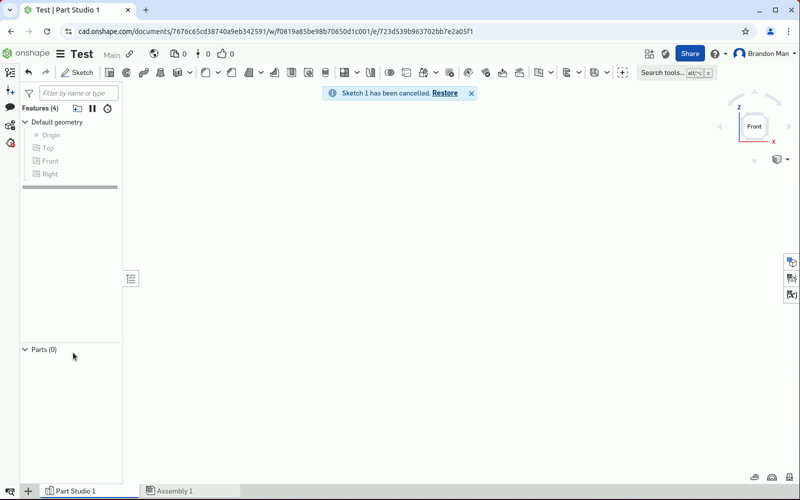
mouse_move(73, 352)
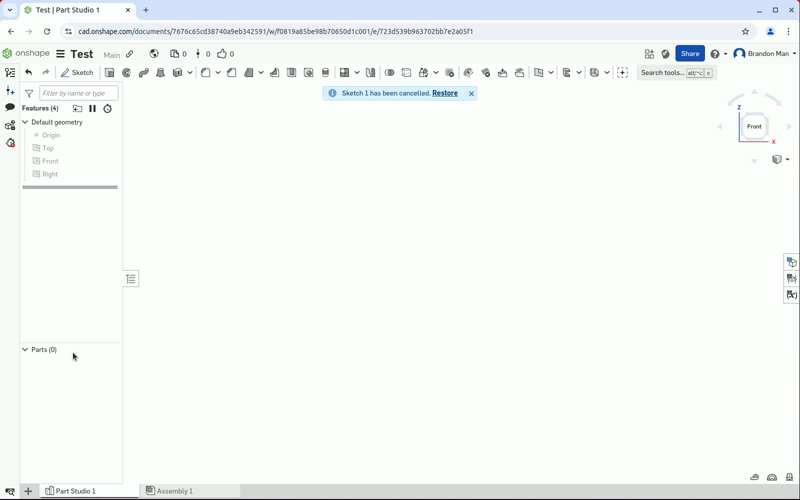
key(shift+y)
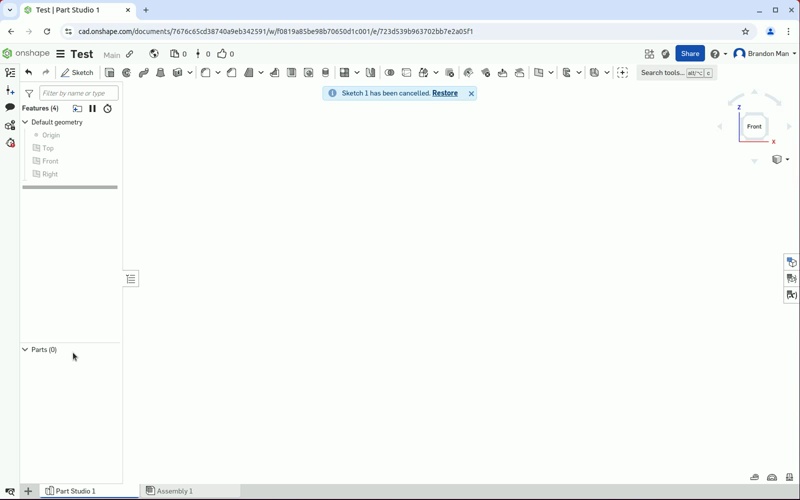
key(shift+s)
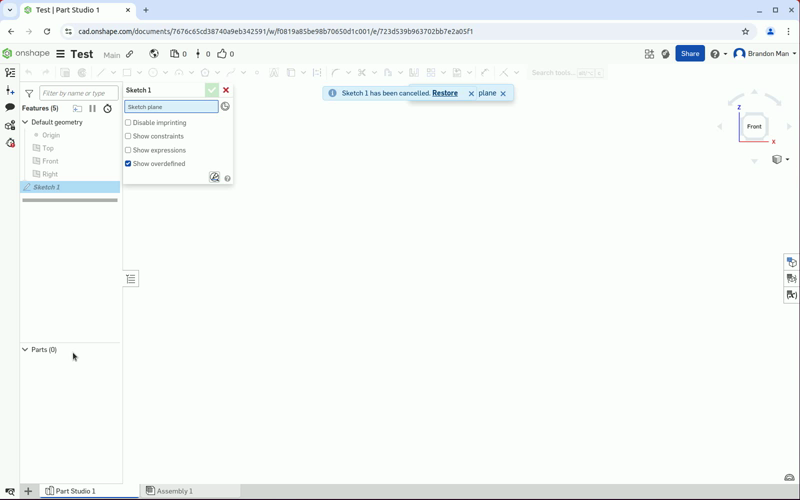
mouse_move(73, 163)
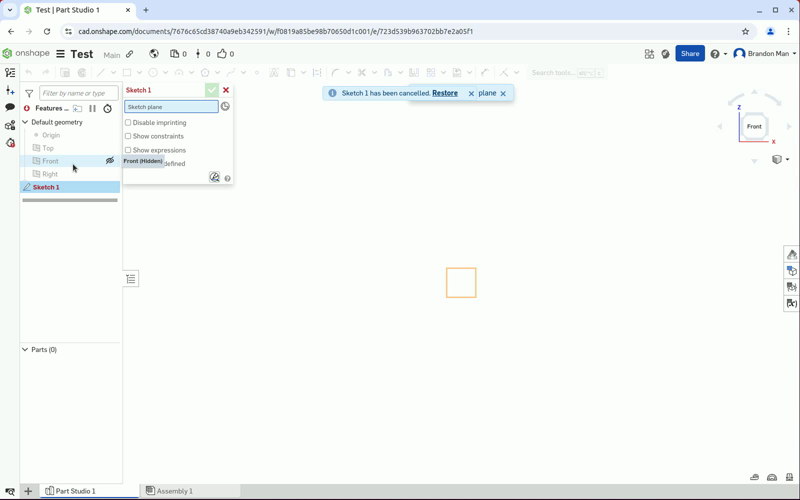
click(73, 163)
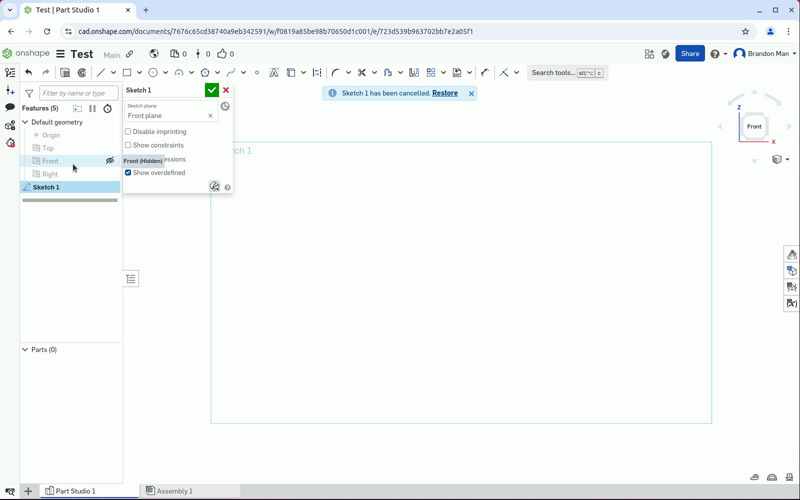
mouse_move(73, 352)
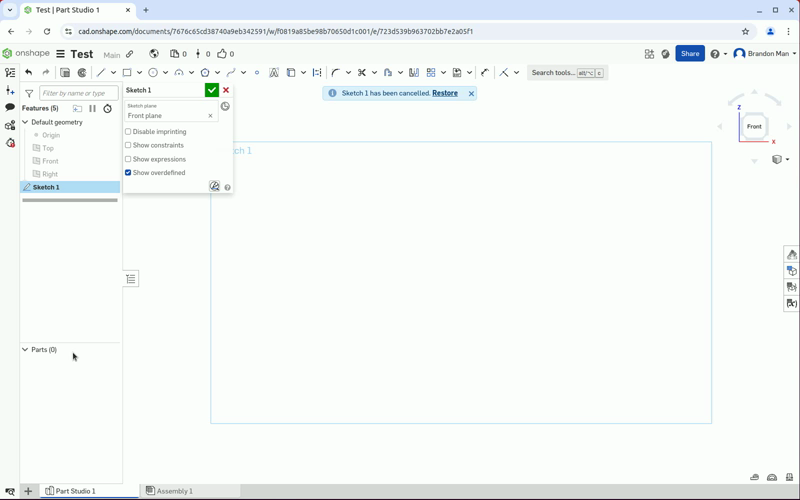
key(y)
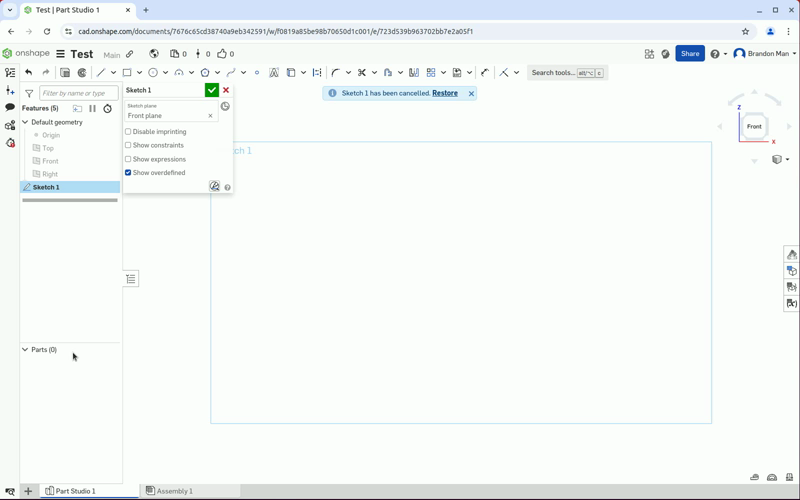
key(l)
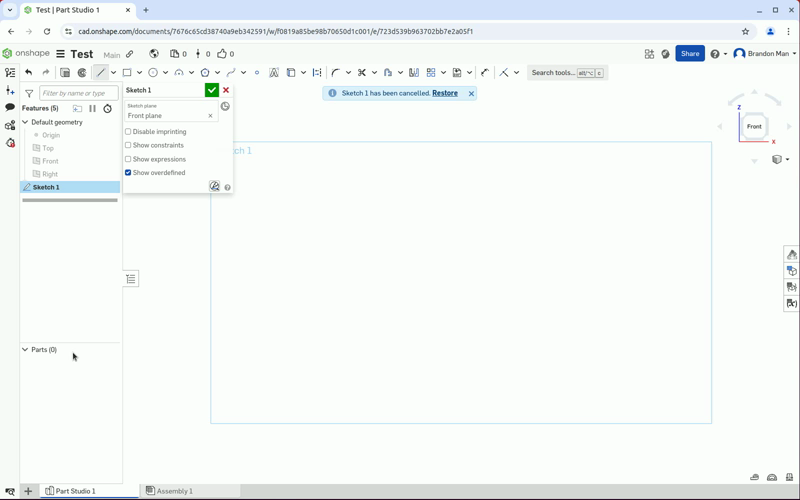
key_down(shift)
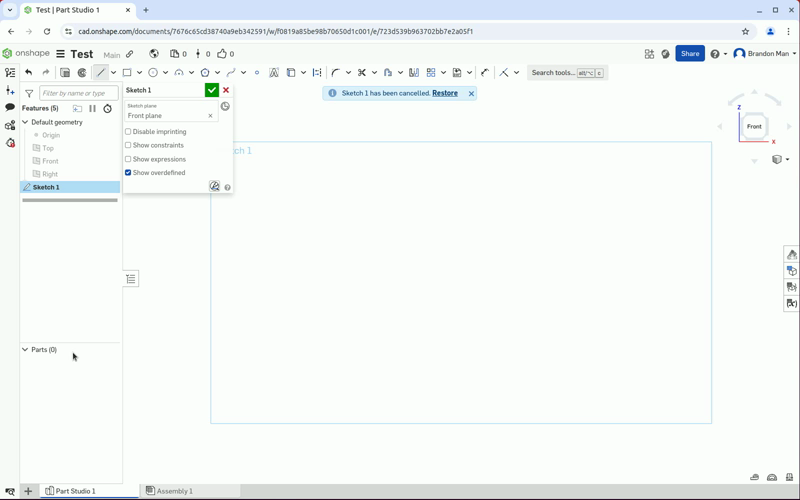
mouse_move(431, 266)
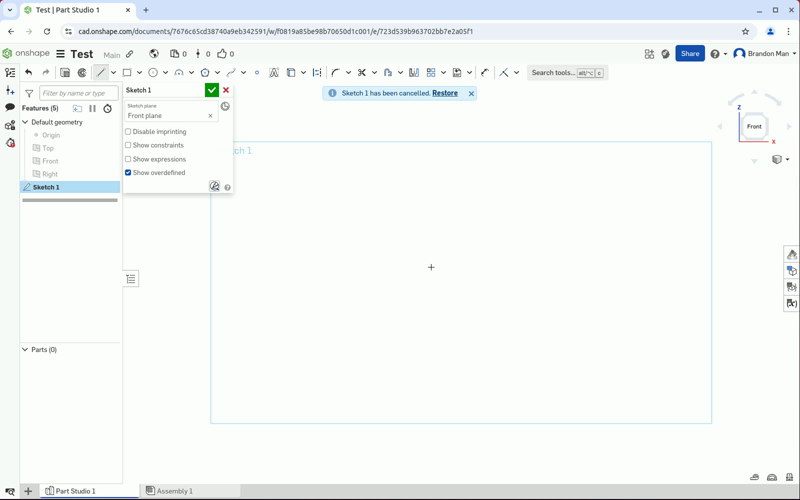
click(431, 266)
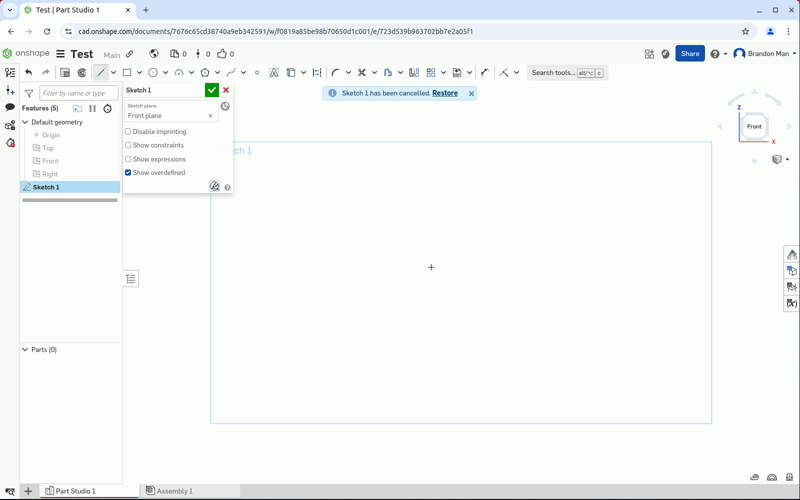
key_up(shift)
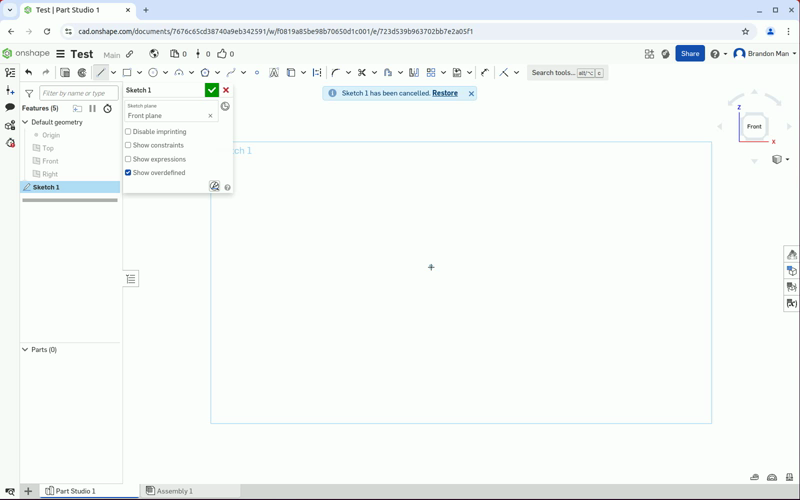
key_down(shift)
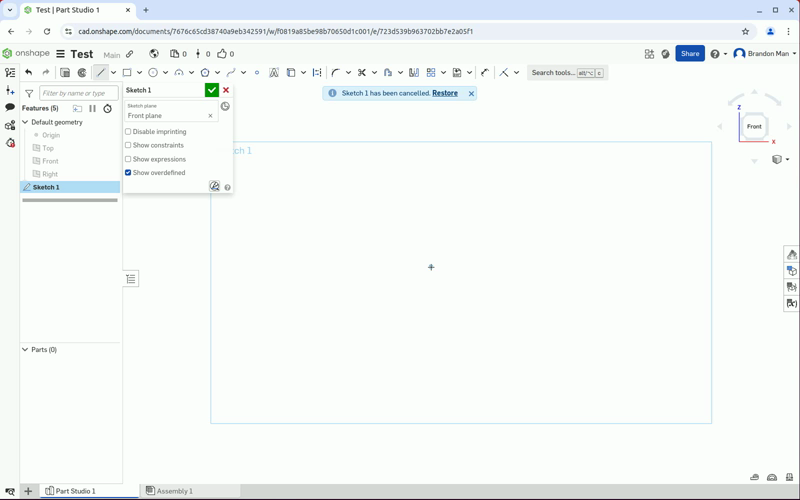
mouse_move(461, 266)
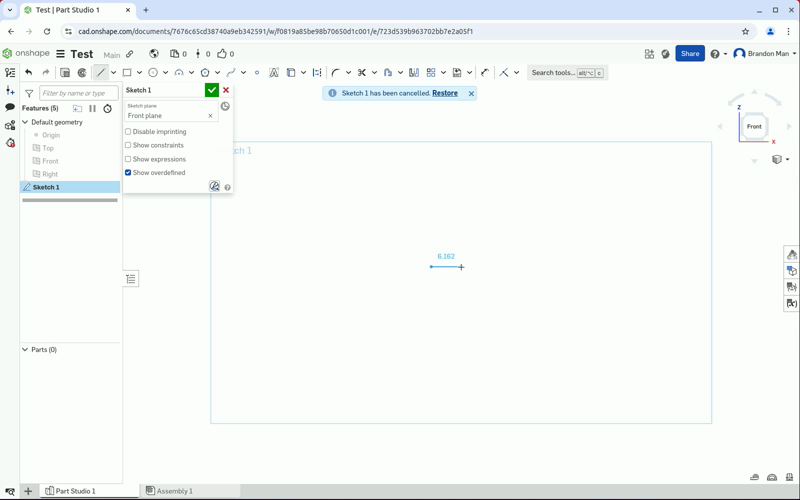
mouse_move(432, 282)
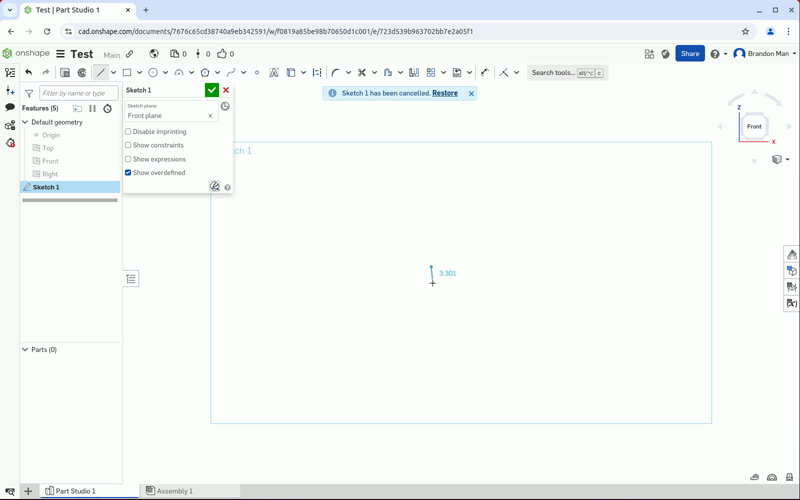
click(432, 282)
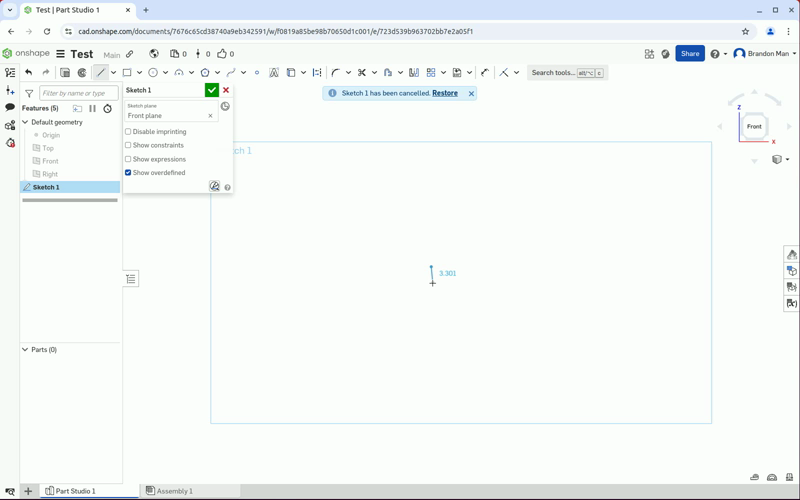
key_up(shift)
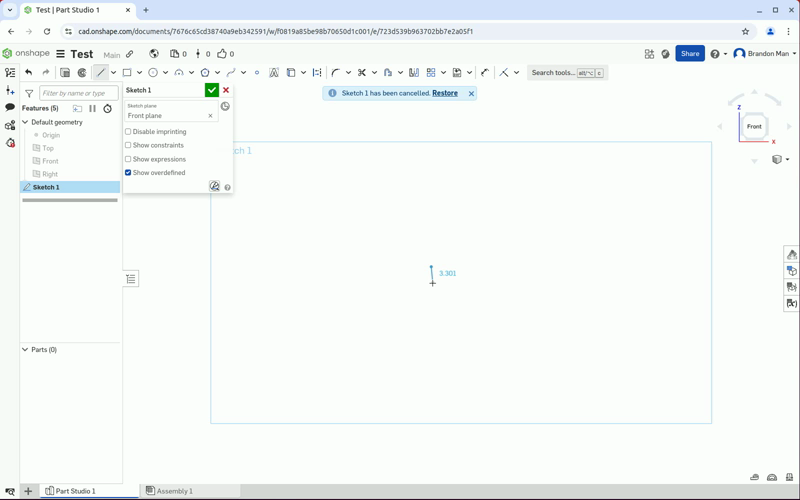
key_down(shift)
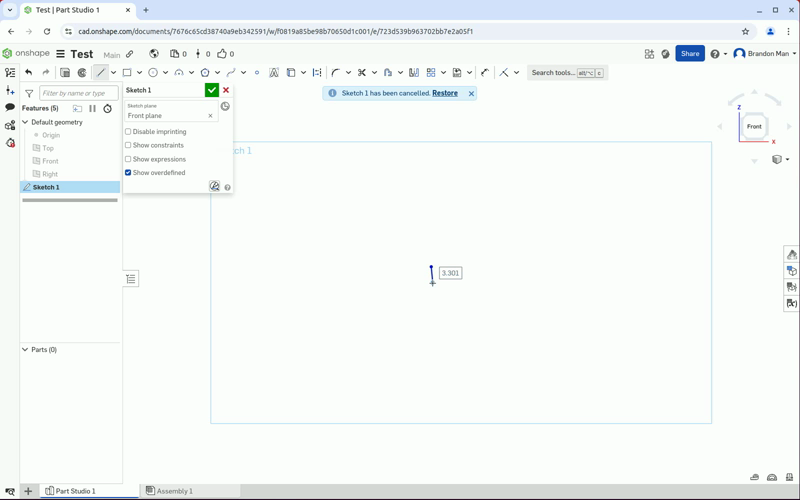
mouse_move(462, 282)
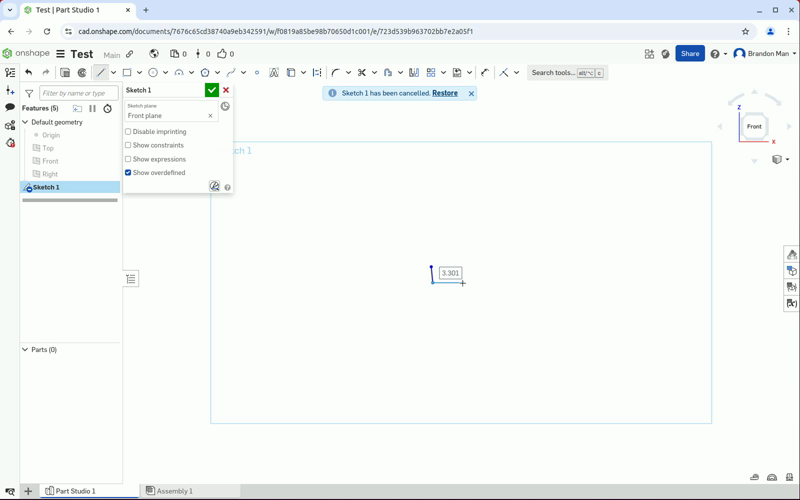
mouse_move(488, 282)
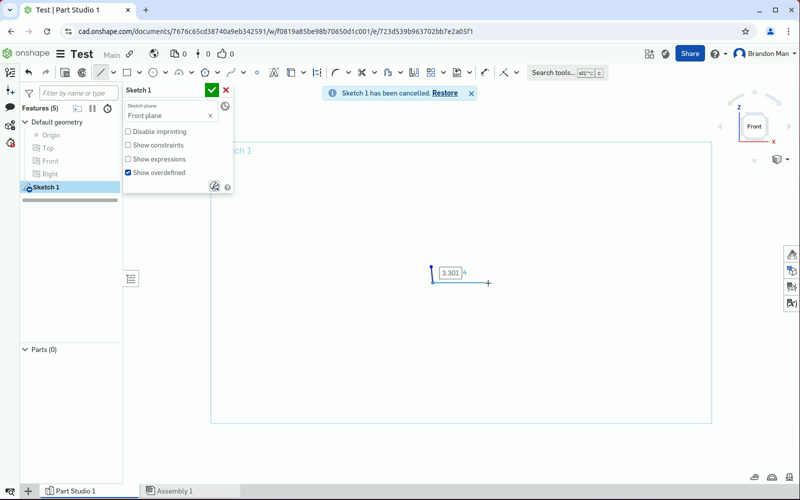
click(488, 282)
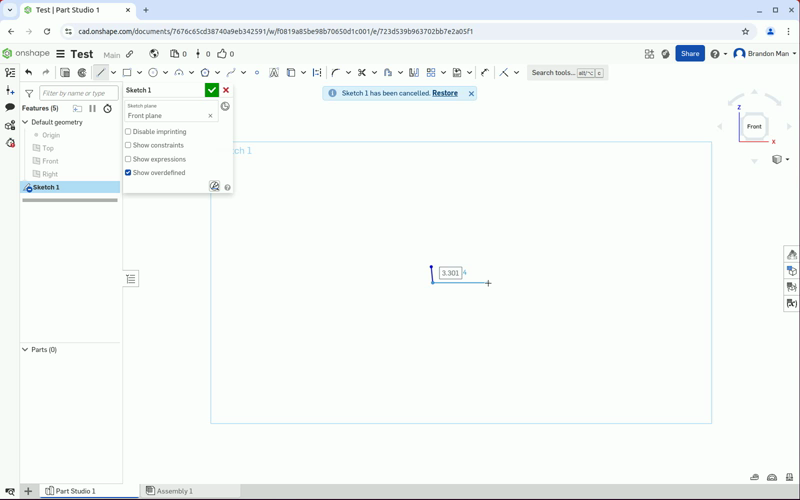
key_up(shift)
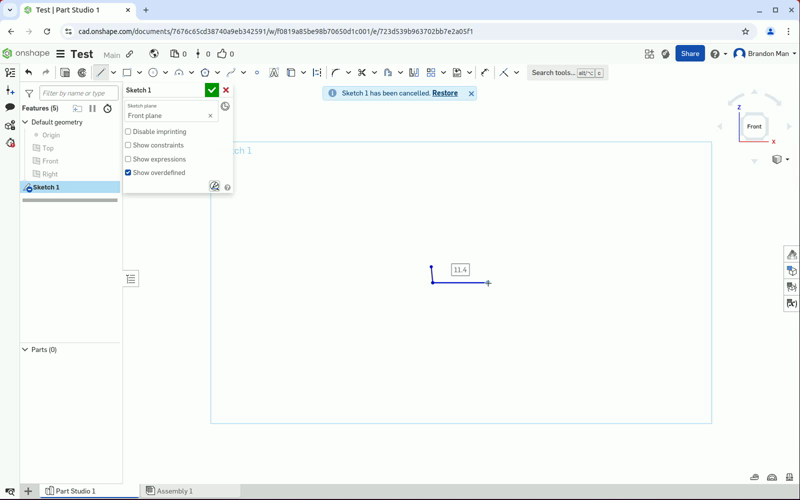
key_down(shift)
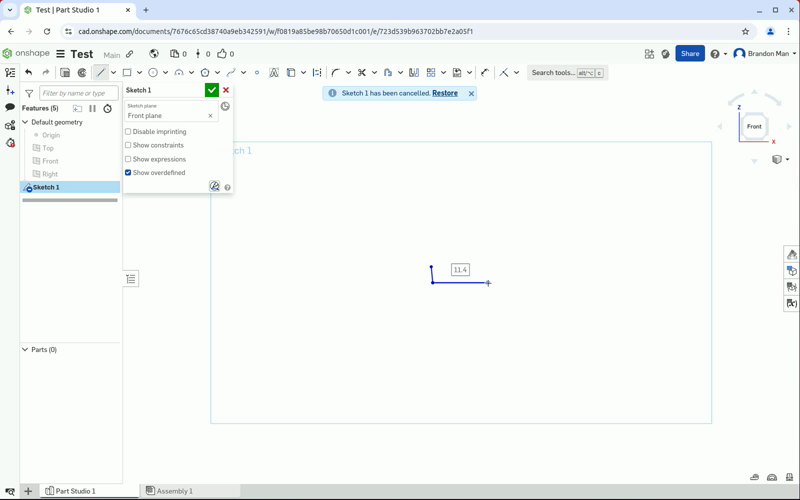
mouse_move(518, 282)
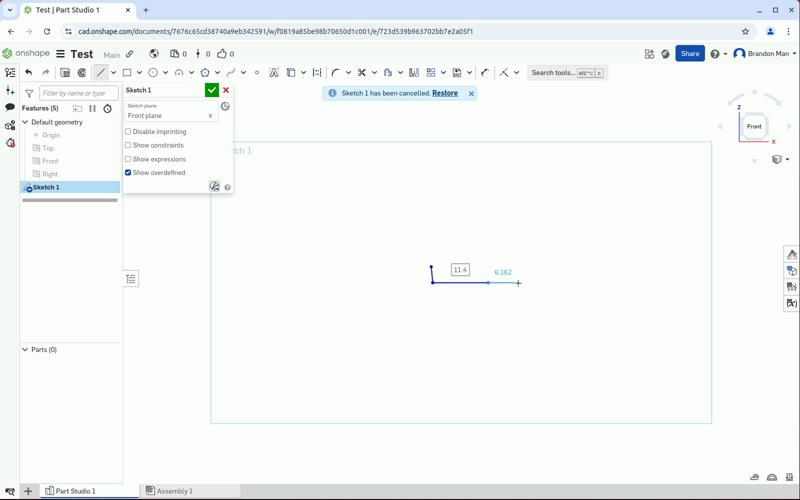
mouse_move(489, 266)
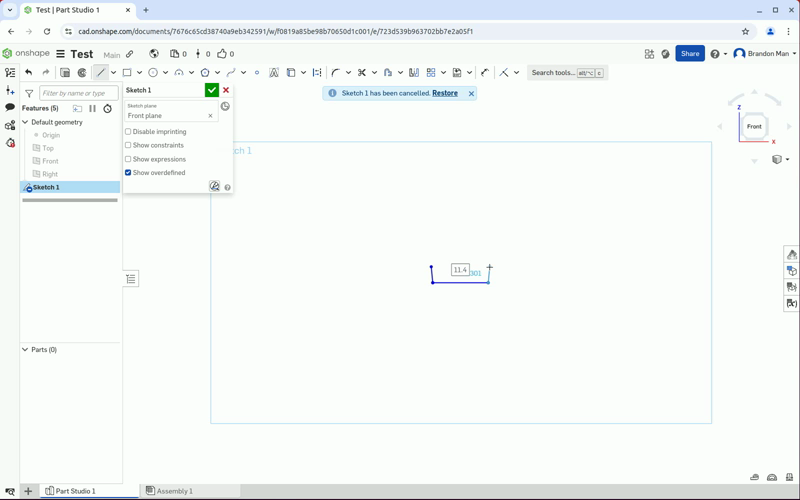
click(489, 266)
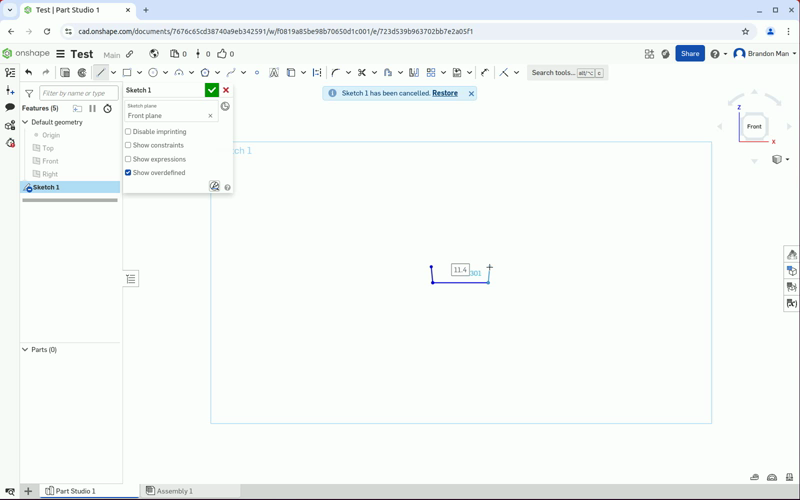
key_up(shift)
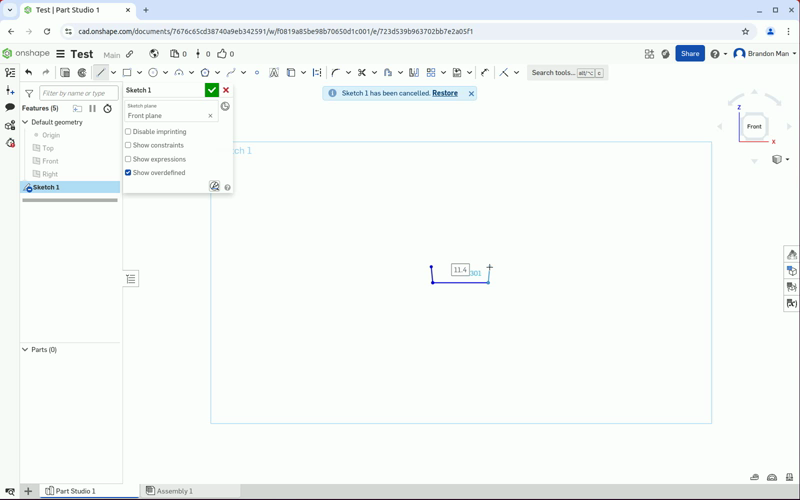
key_down(shift)
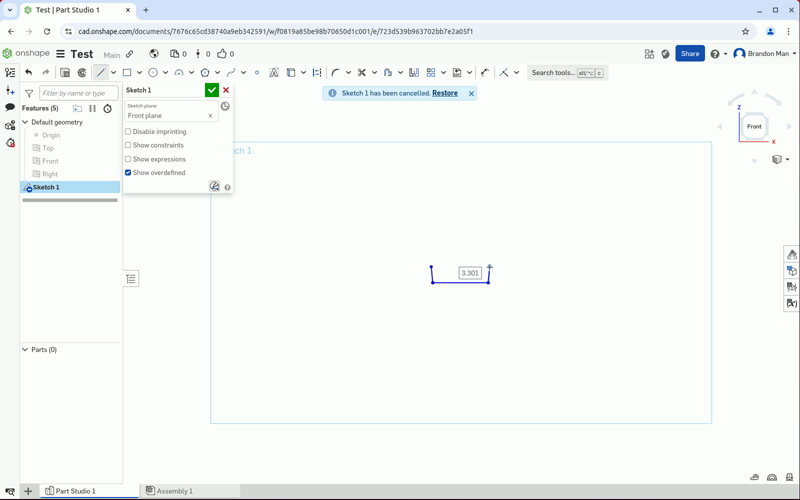
mouse_move(519, 266)
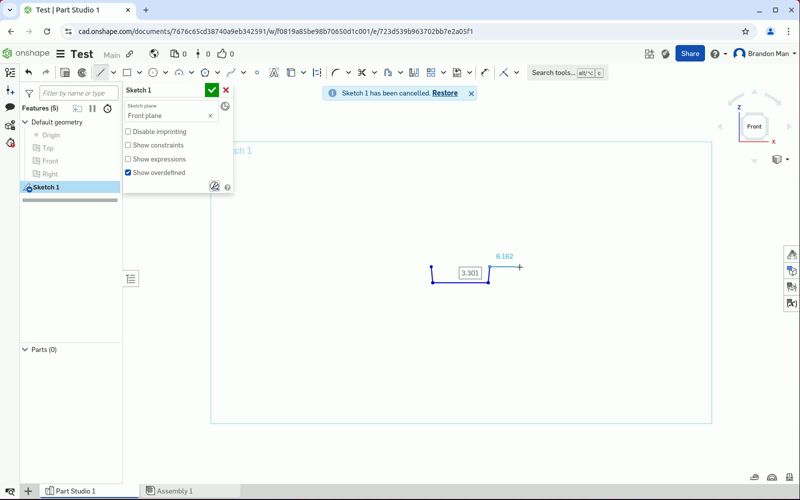
mouse_move(488, 243)
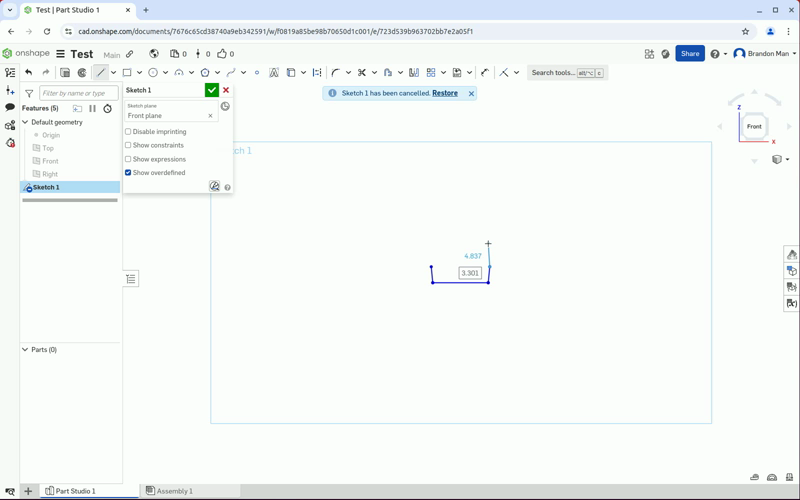
click(488, 243)
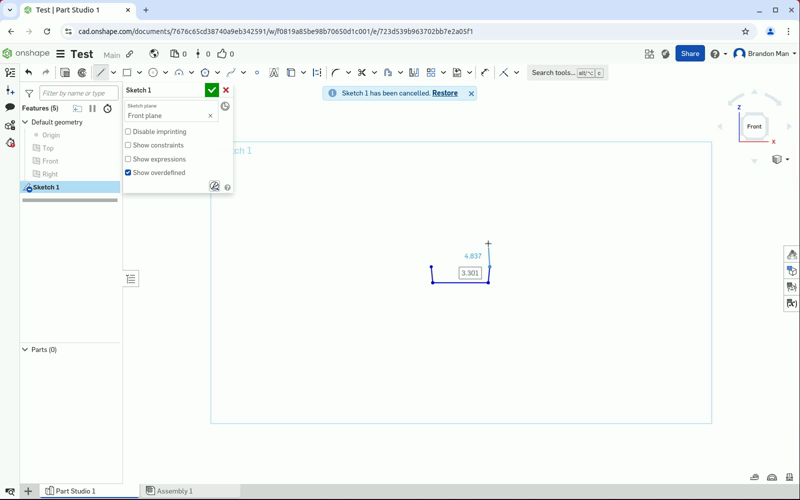
key_up(shift)
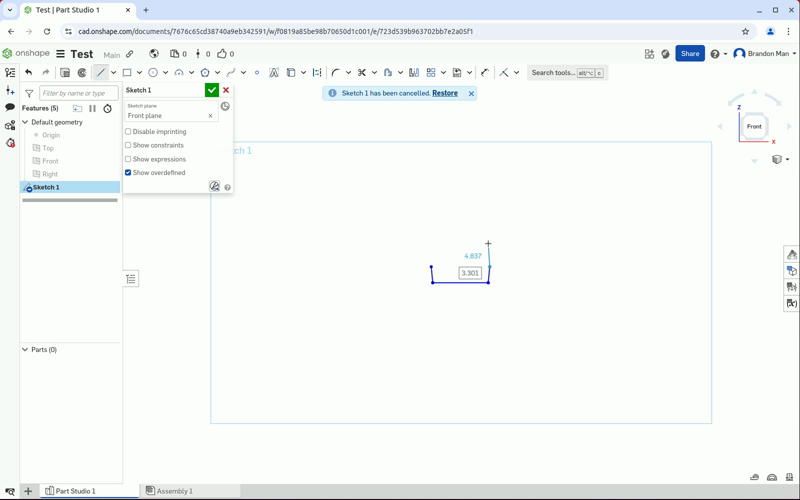
key_down(shift)
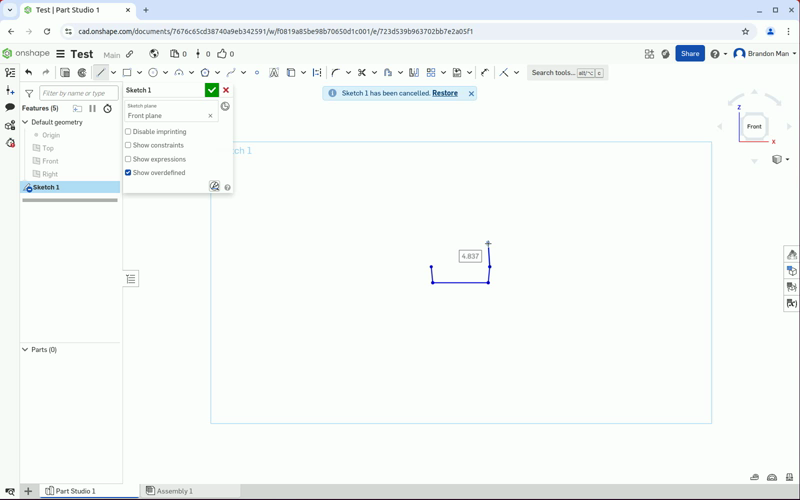
mouse_move(518, 243)
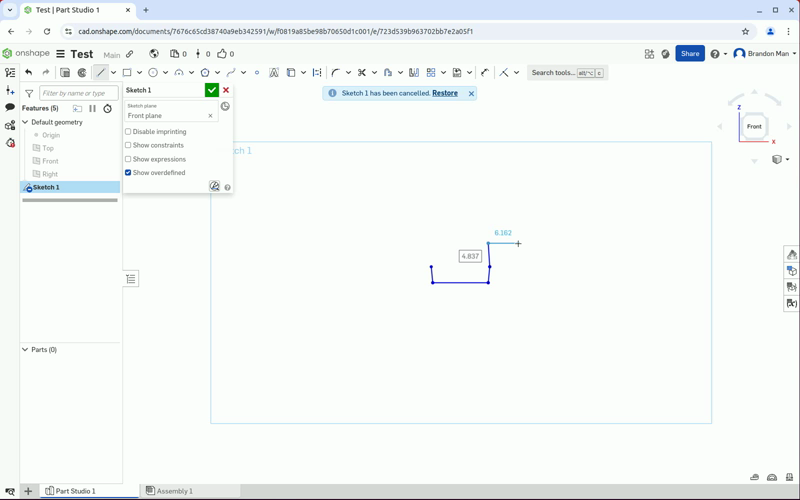
mouse_move(432, 243)
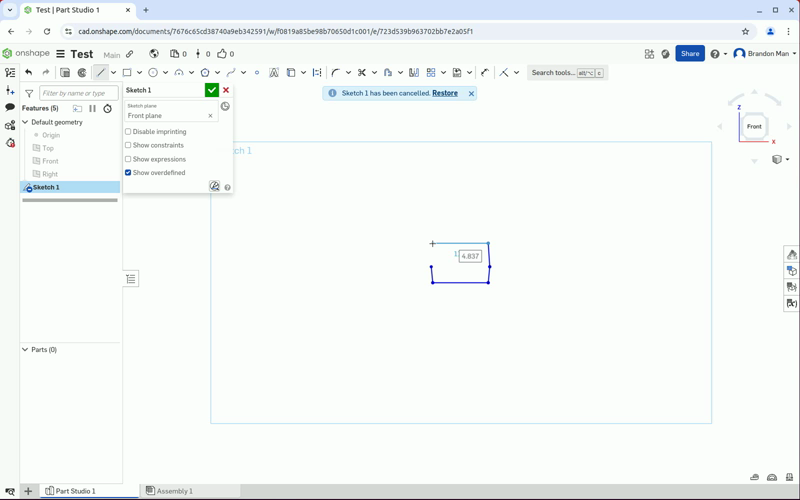
click(432, 243)
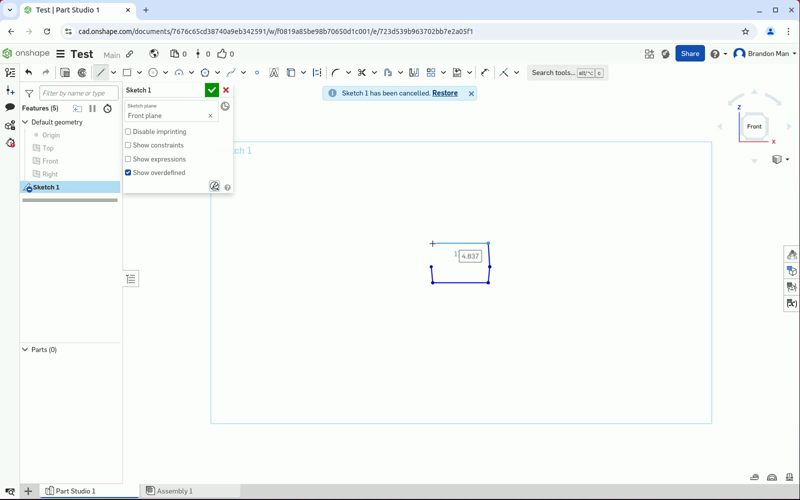
key_up(shift)
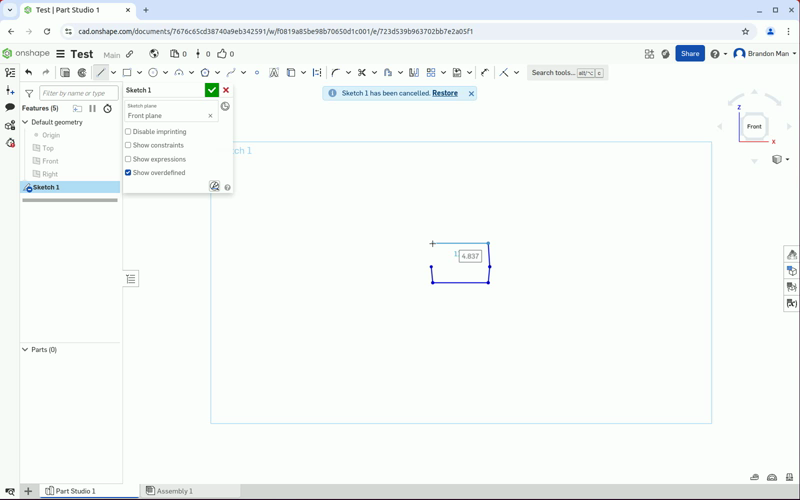
mouse_move(462, 243)
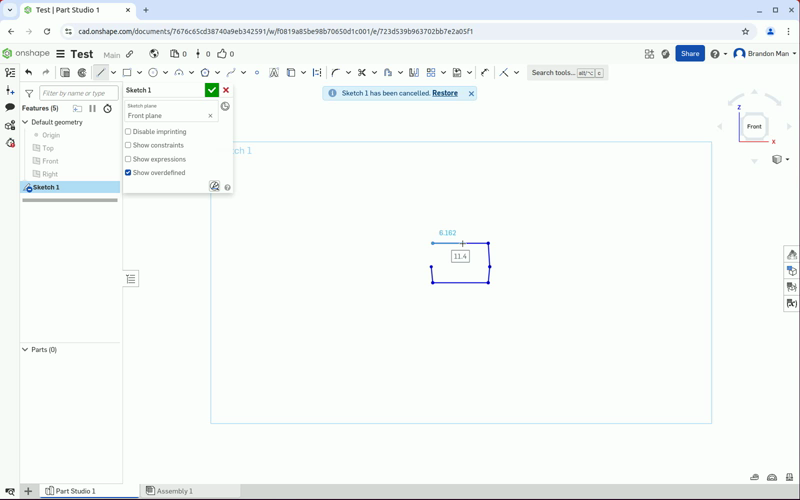
key_down(shift)
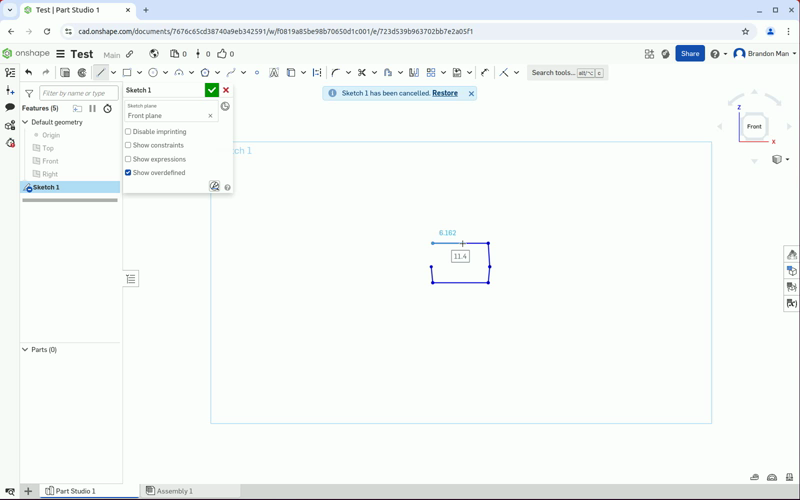
mouse_move(431, 266)
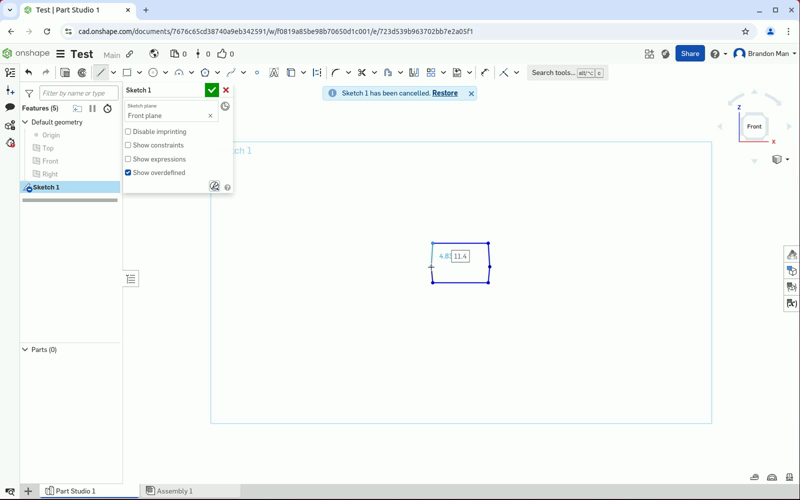
key_up(shift)
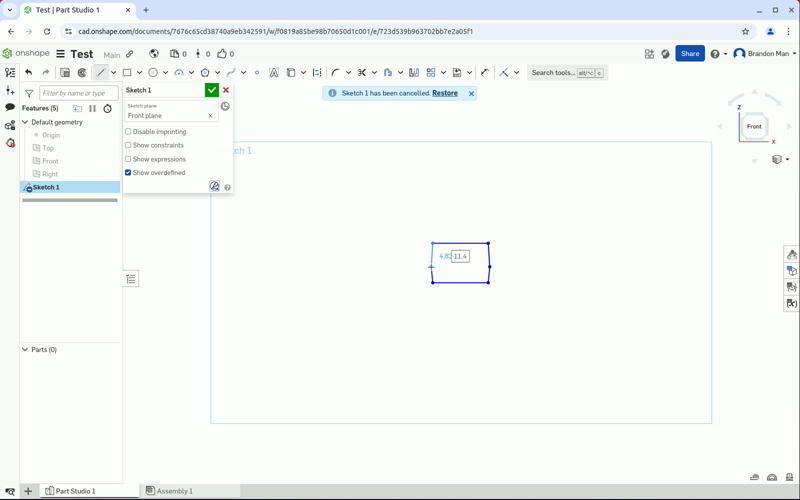
click(431, 266)
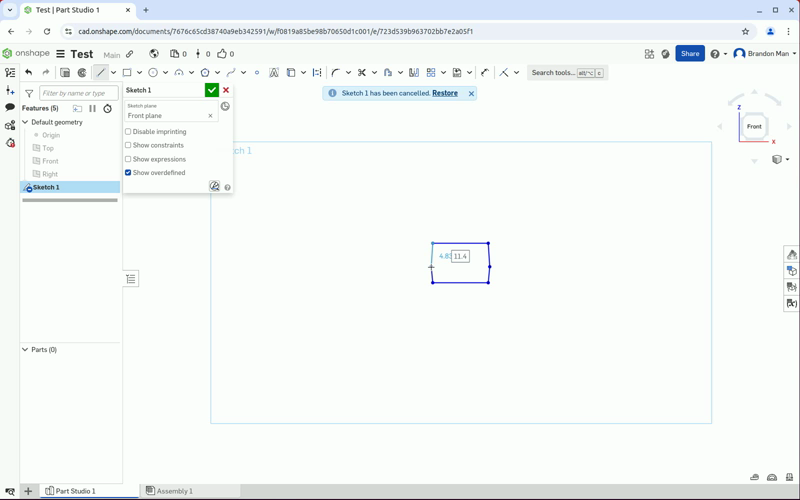
key(esc)
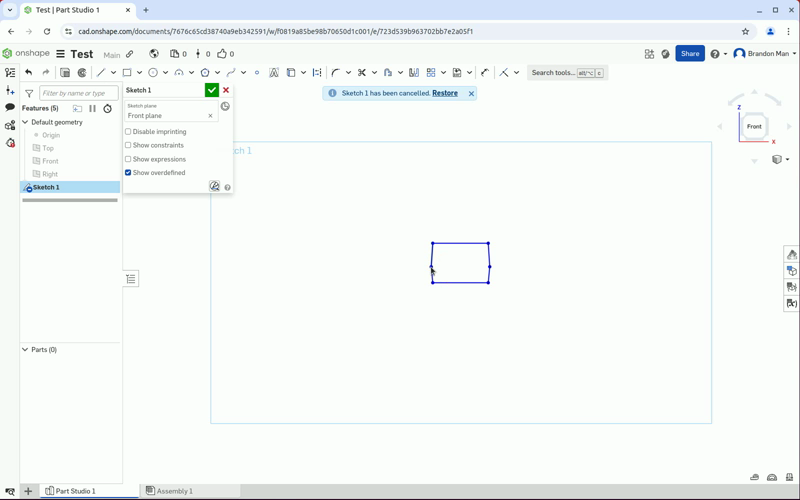
mouse_move(457, 246)
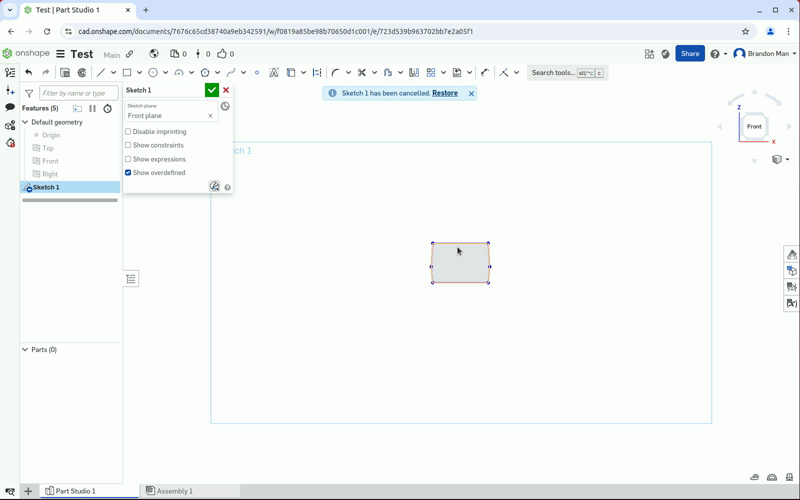
click(457, 246)
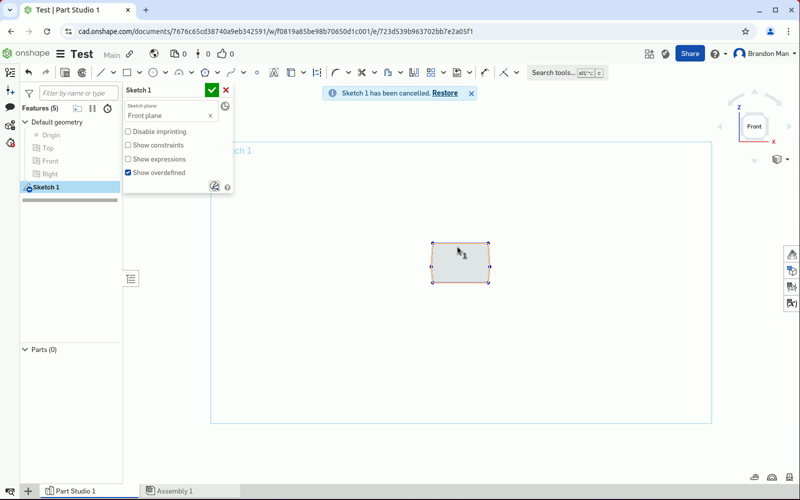
mouse_move(73, 352)
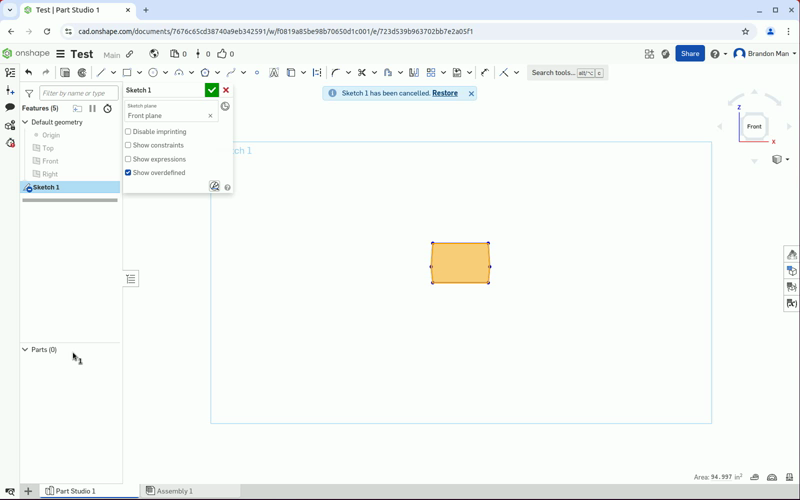
key(shift+y)
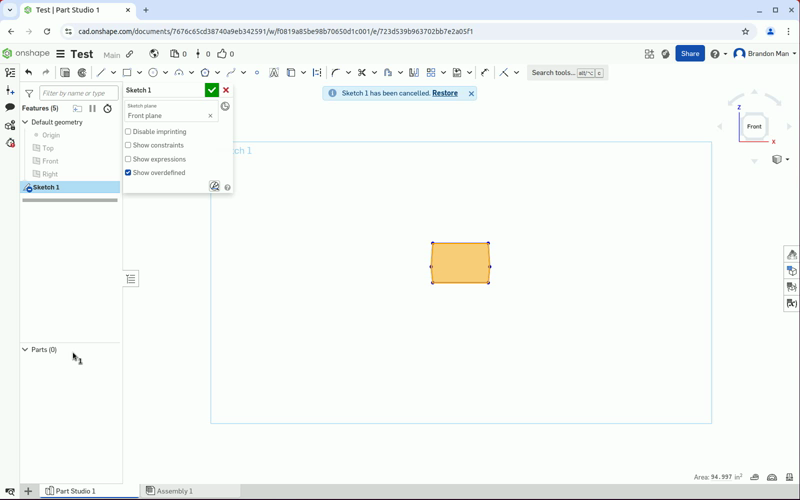
key(shift+e)
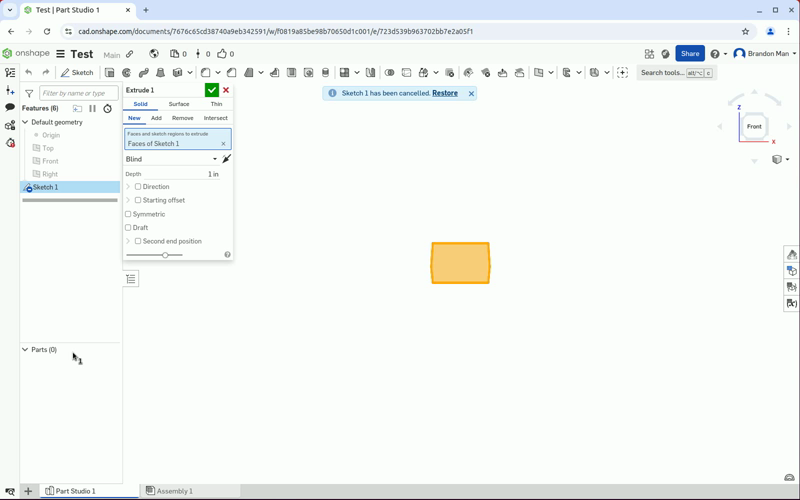
mouse_move(143, 106)
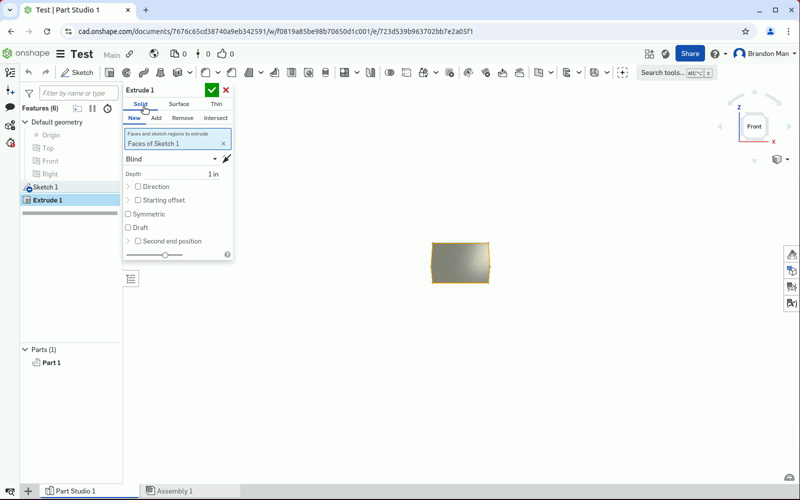
click(143, 106)
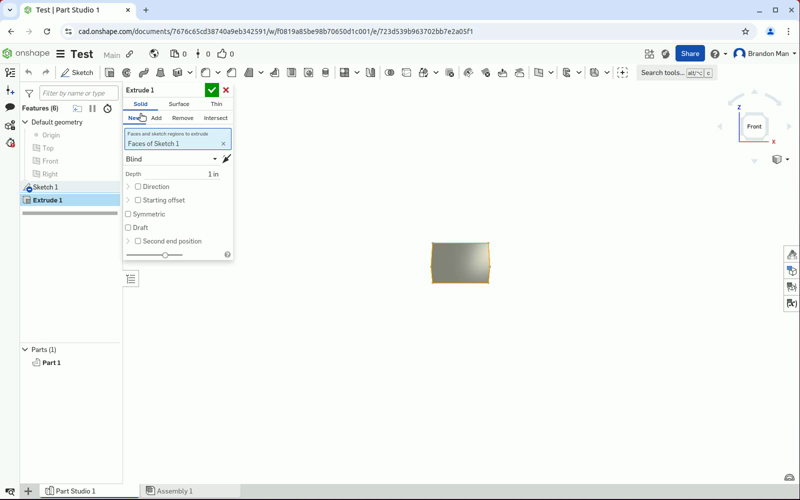
mouse_move(137, 120)
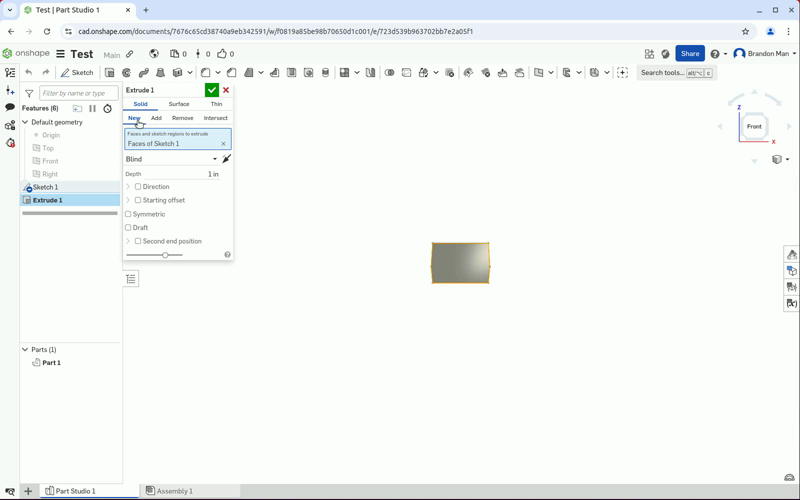
click(137, 120)
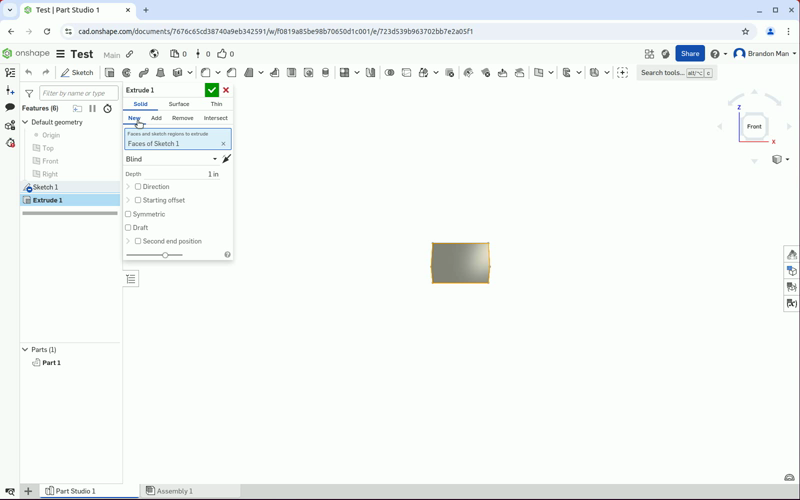
key(tab, 4)
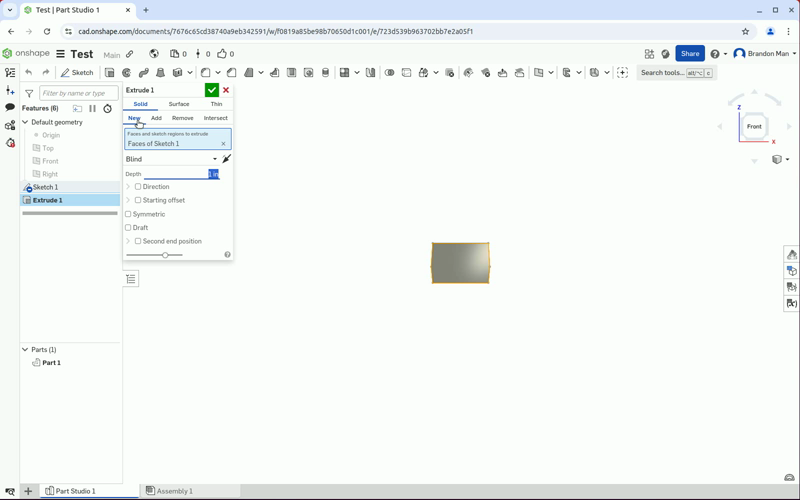
text(22.627)
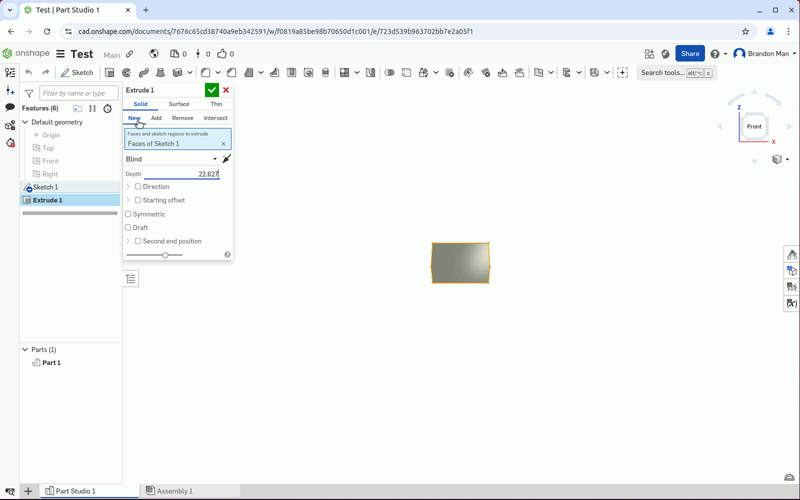
key(enter)
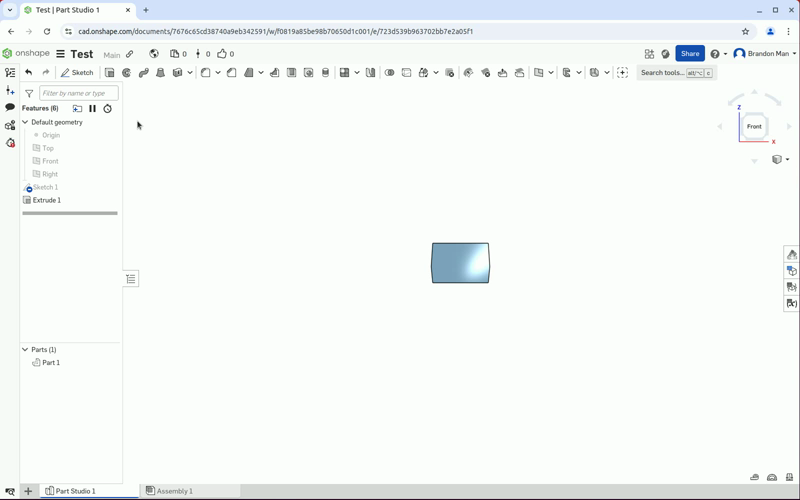
key(shift+h)
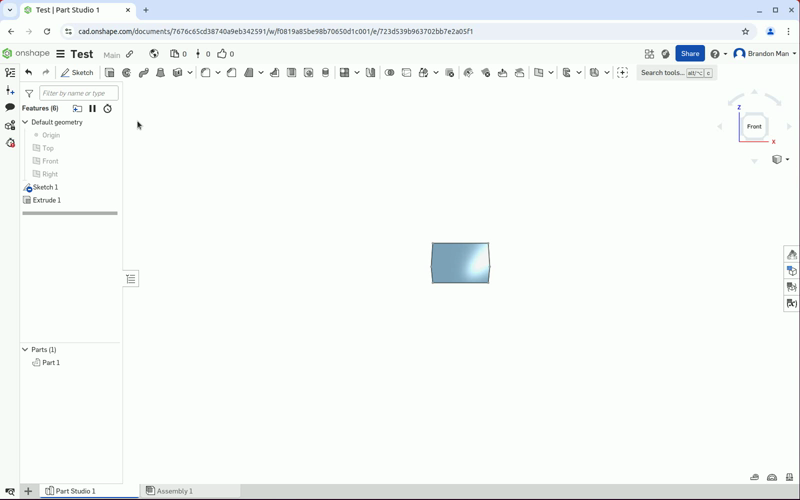
key(shift+h)
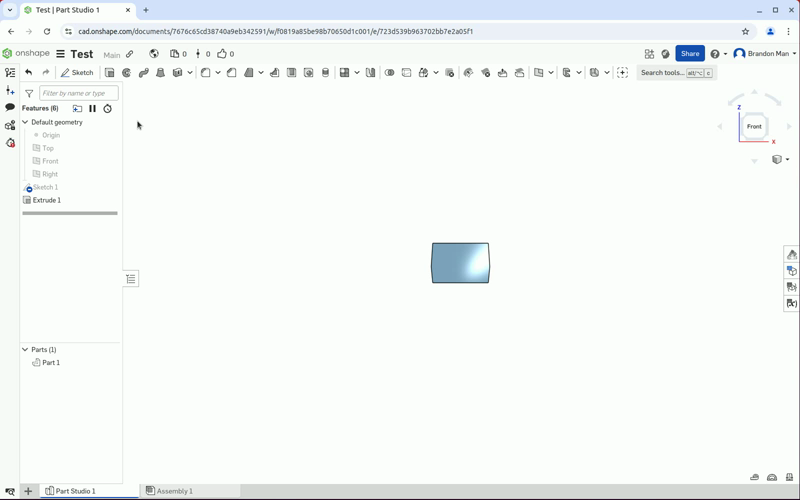
mouse_move(73, 189)
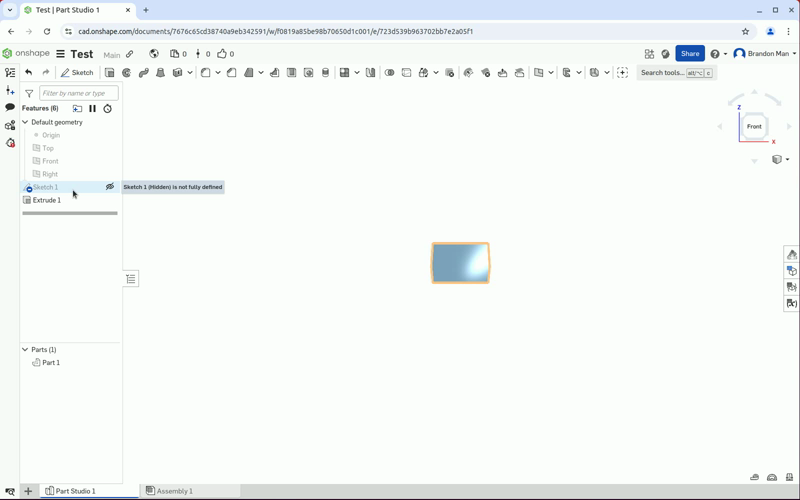
click(73, 189)
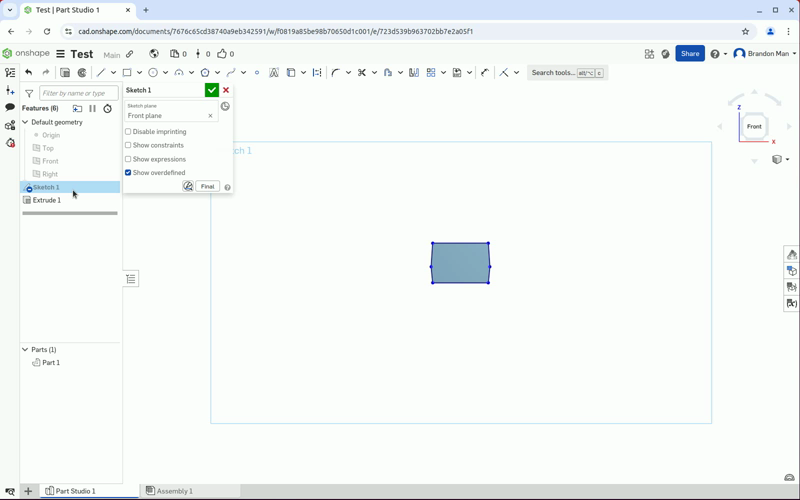
mouse_move(229, 92)
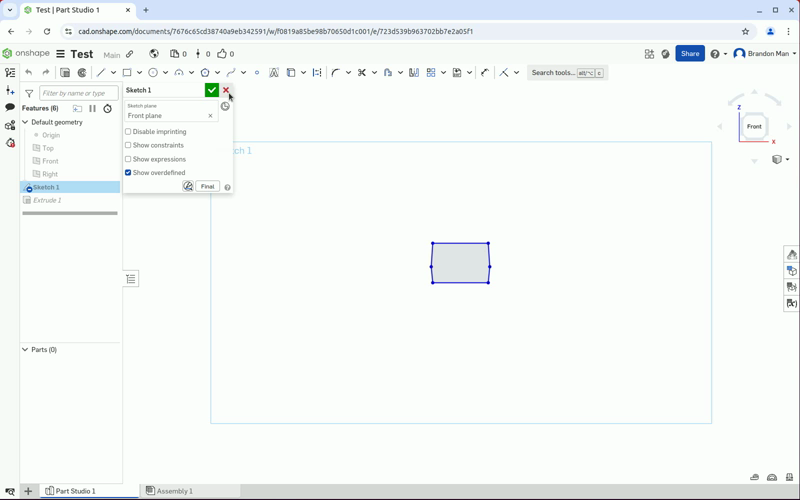
click(229, 92)
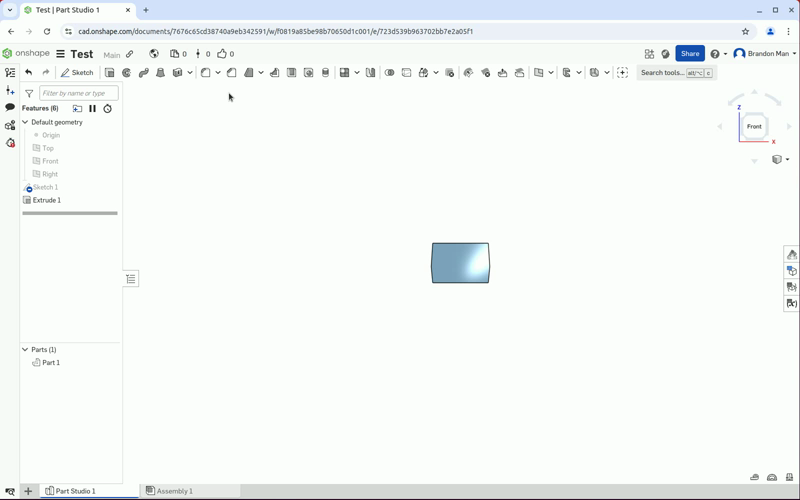
mouse_move(541, 75)
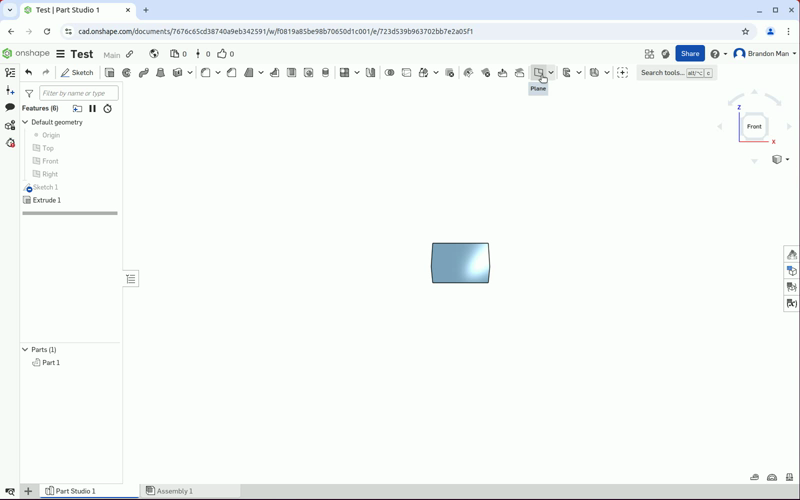
click(541, 75)
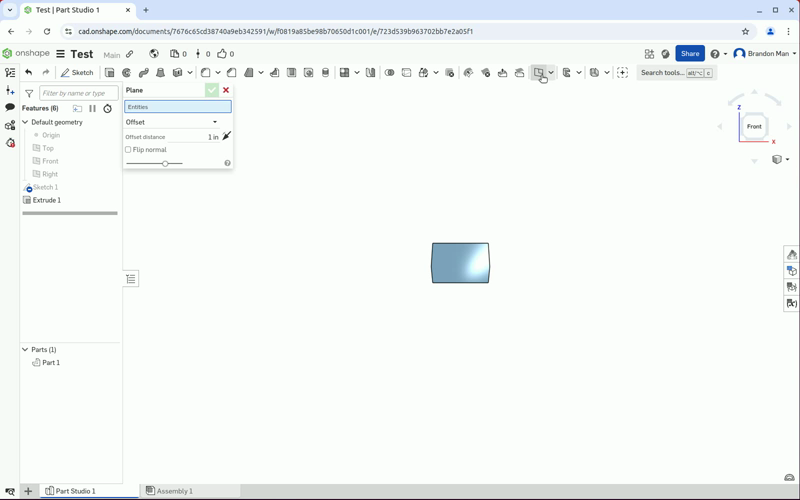
mouse_move(73, 163)
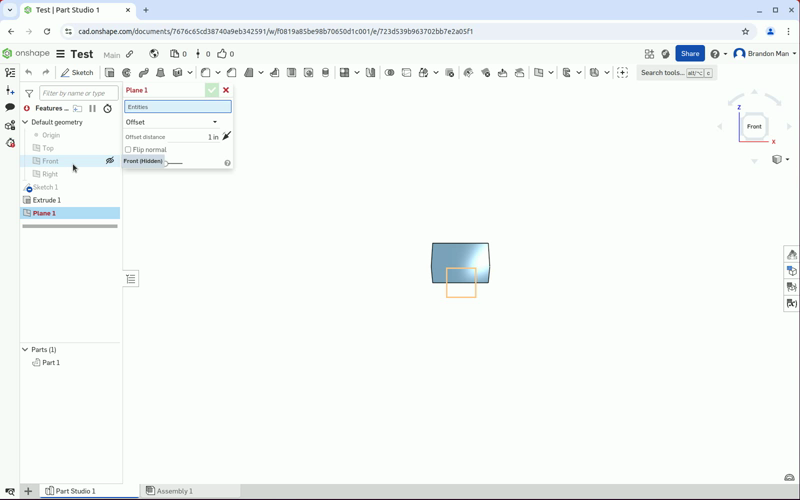
click(73, 163)
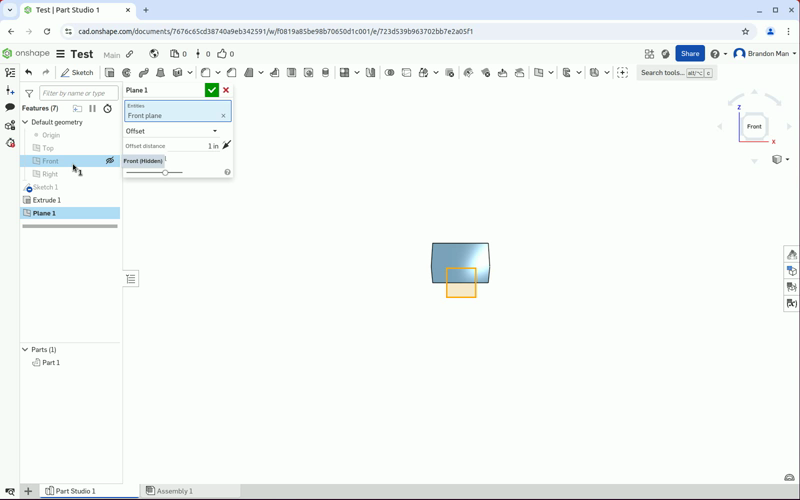
key(tab, 2)
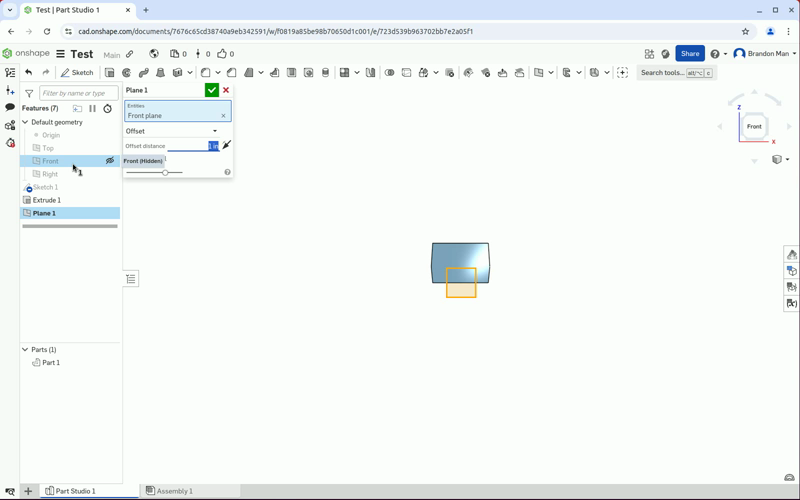
text(22.615)
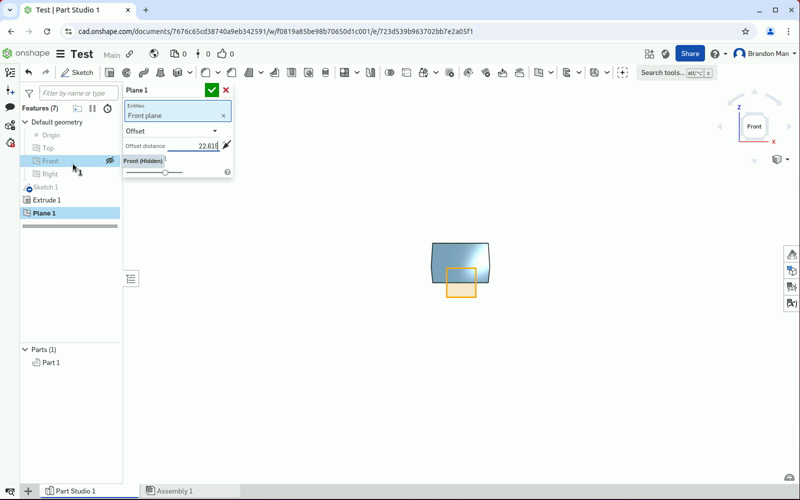
key(enter, 2)
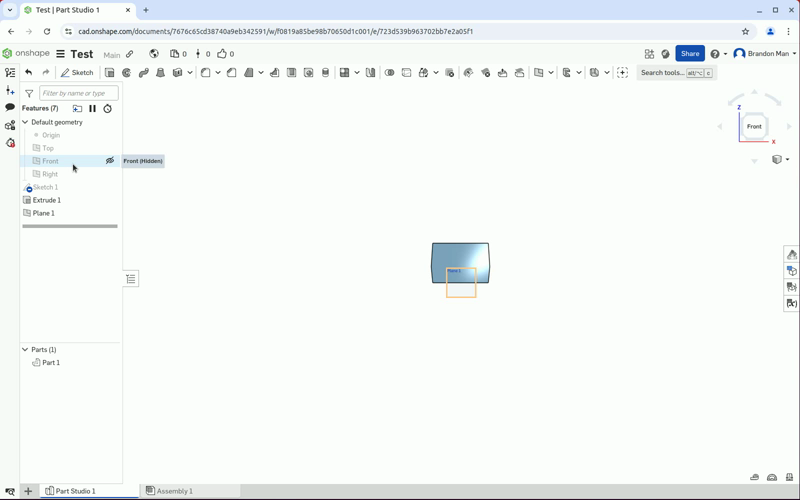
key(shift+s)
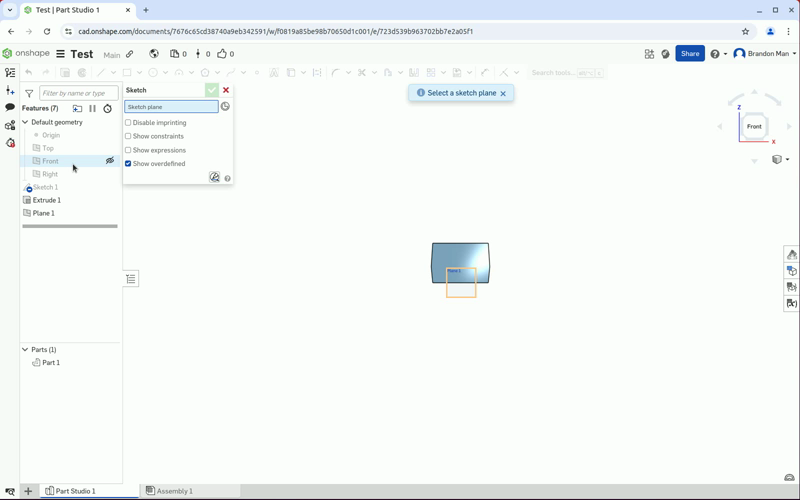
mouse_move(73, 215)
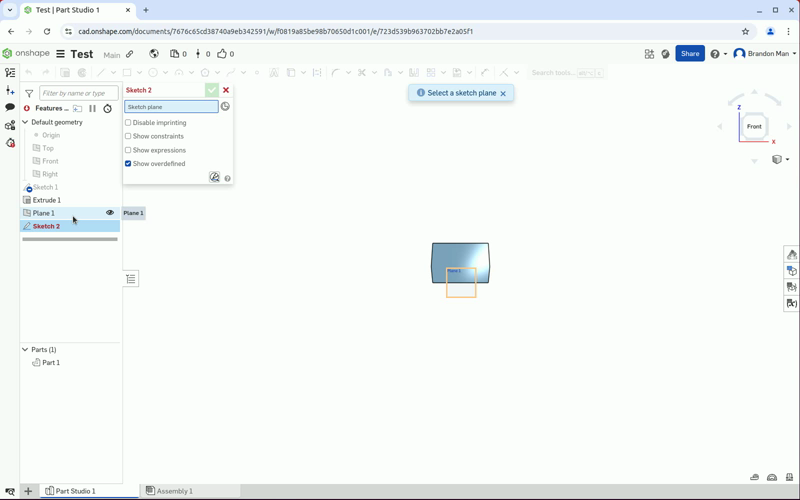
click(73, 215)
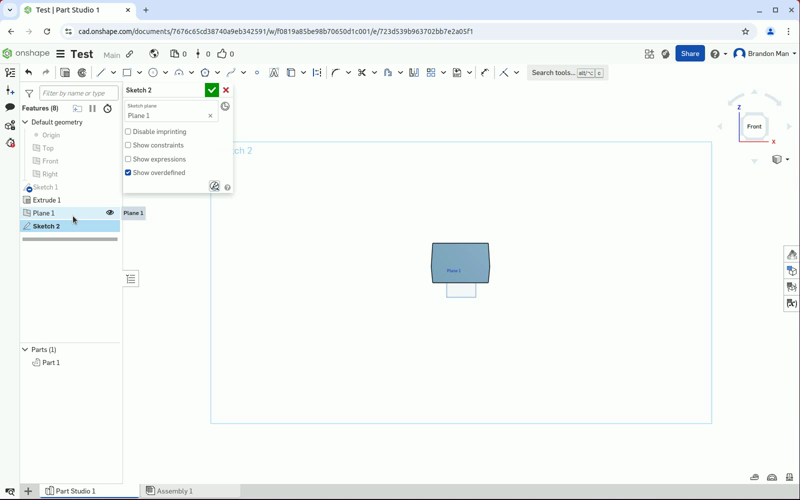
mouse_move(73, 352)
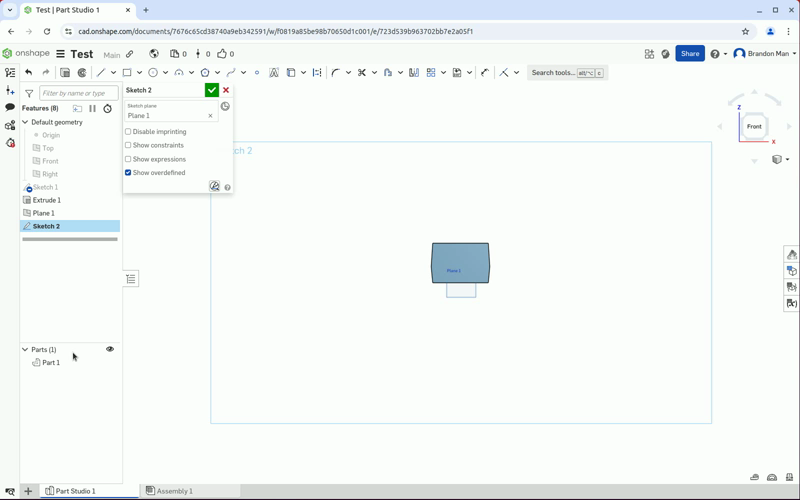
key(y)
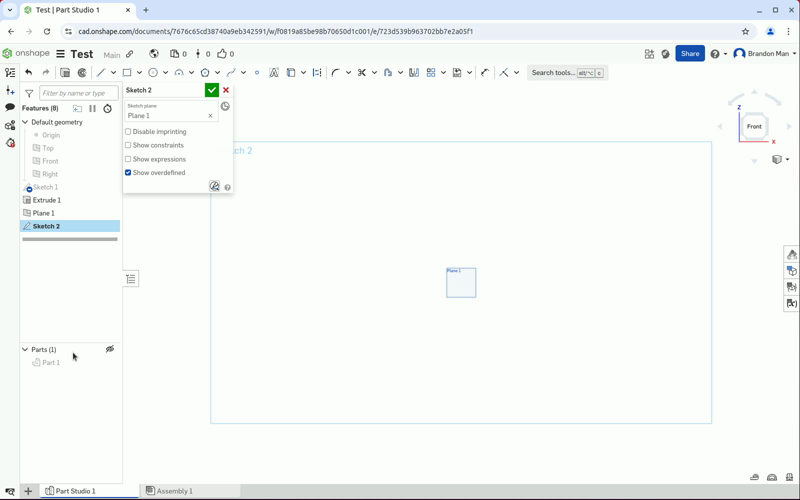
key(l)
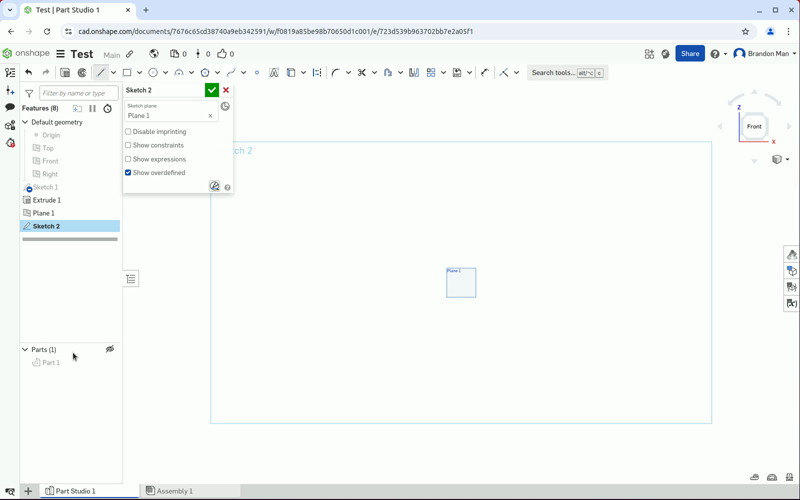
key_down(shift)
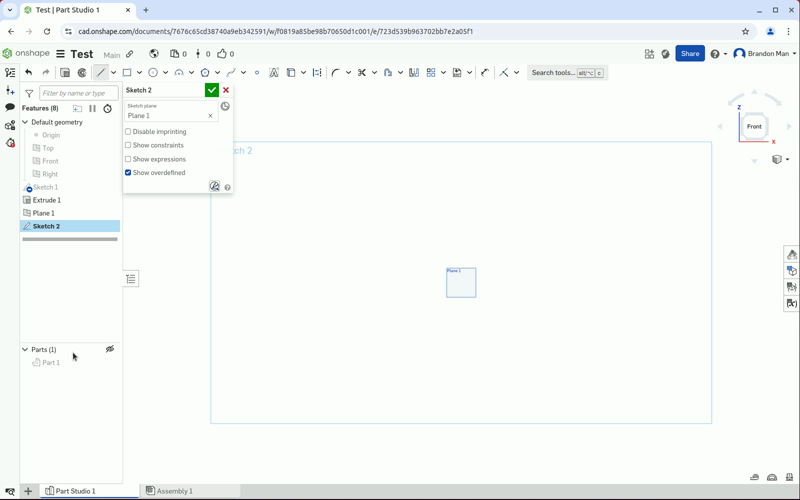
mouse_move(434, 280)
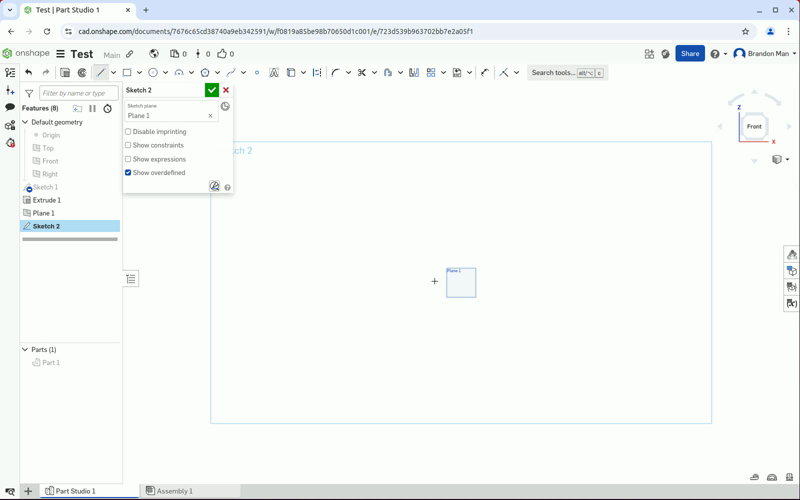
click(434, 280)
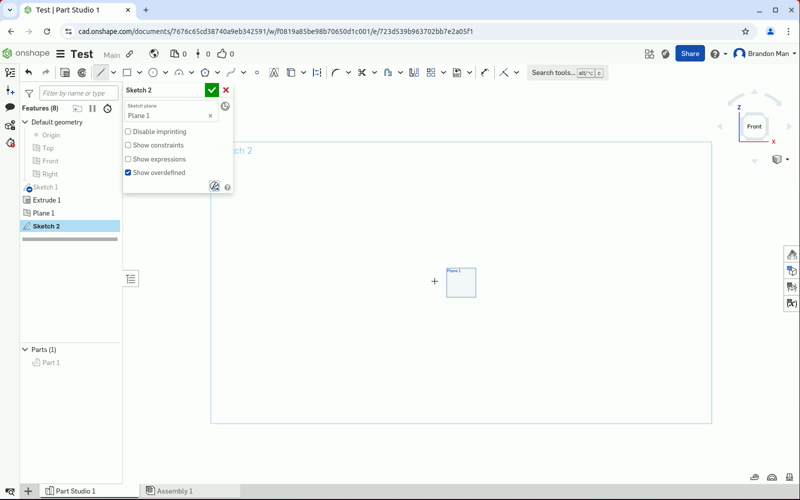
key_up(shift)
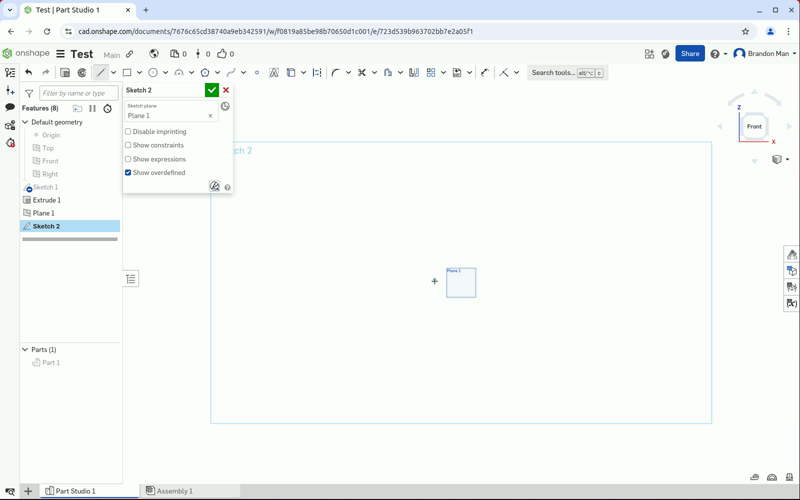
key_down(shift)
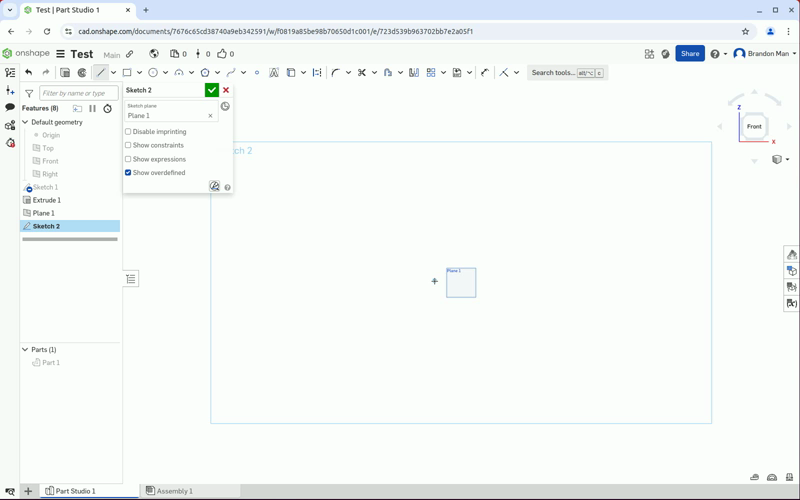
mouse_move(464, 280)
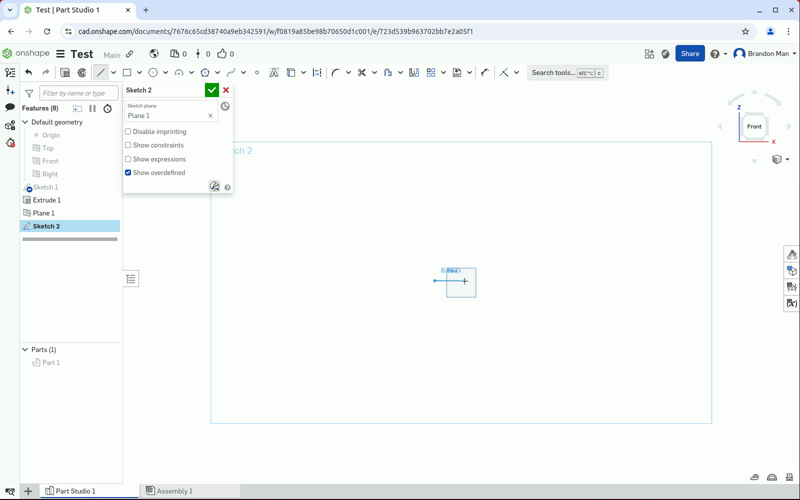
mouse_move(487, 280)
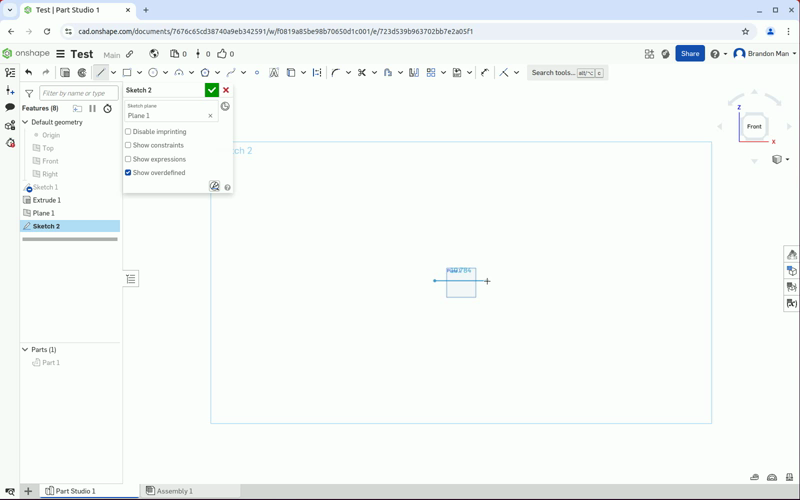
click(487, 280)
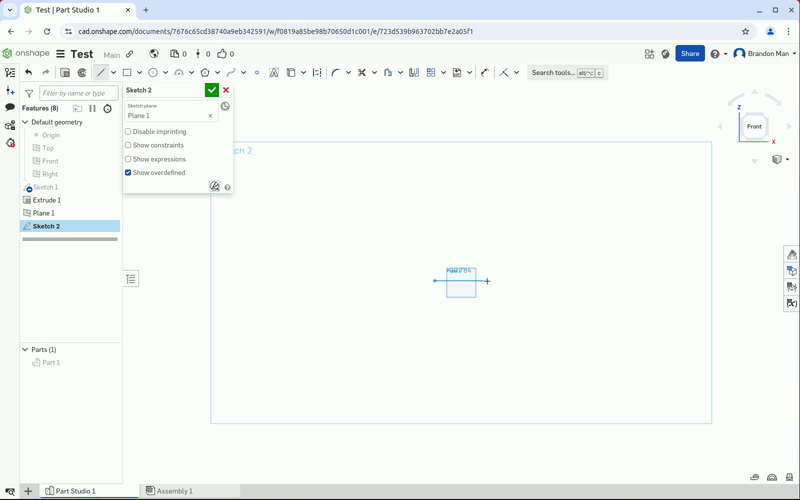
key_up(shift)
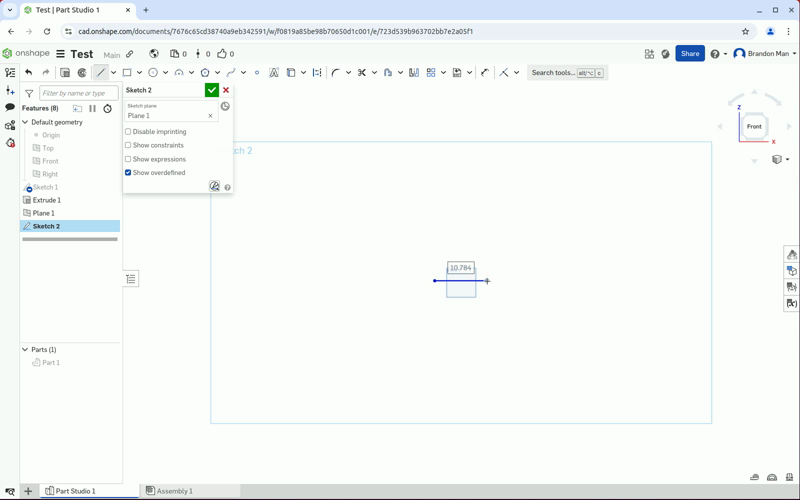
key_down(shift)
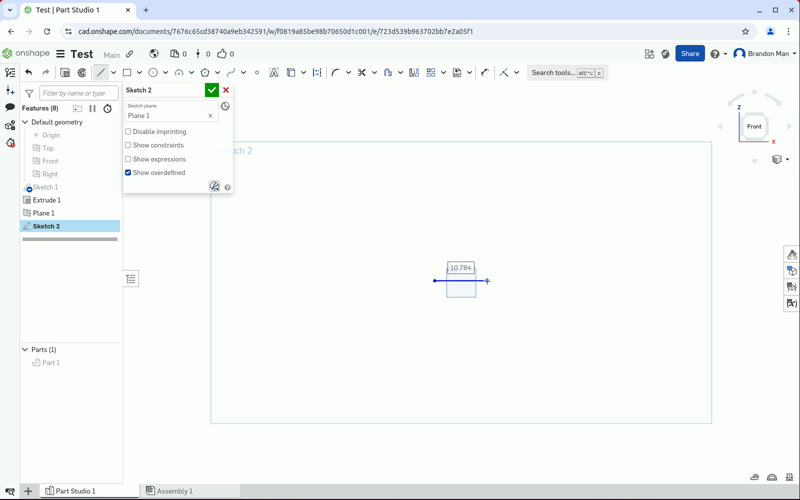
mouse_move(517, 280)
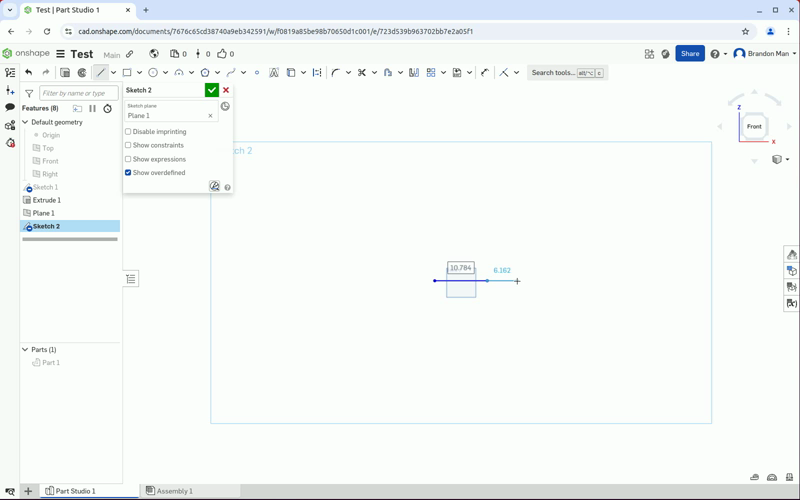
mouse_move(487, 246)
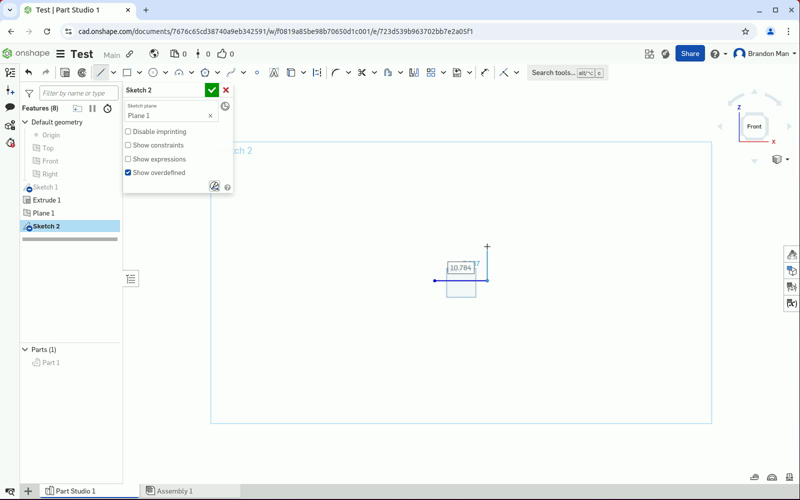
click(487, 246)
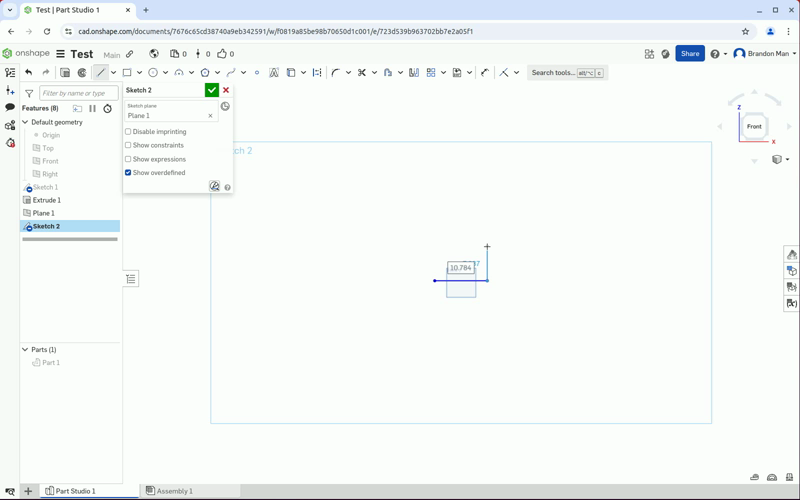
key_up(shift)
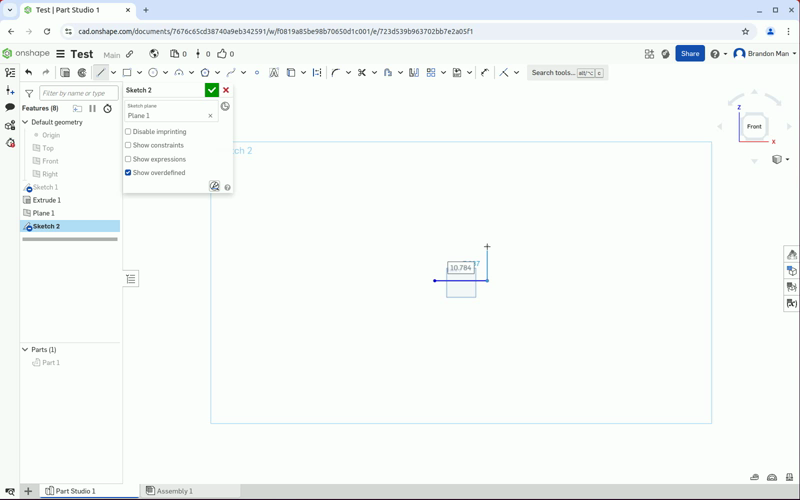
key_down(shift)
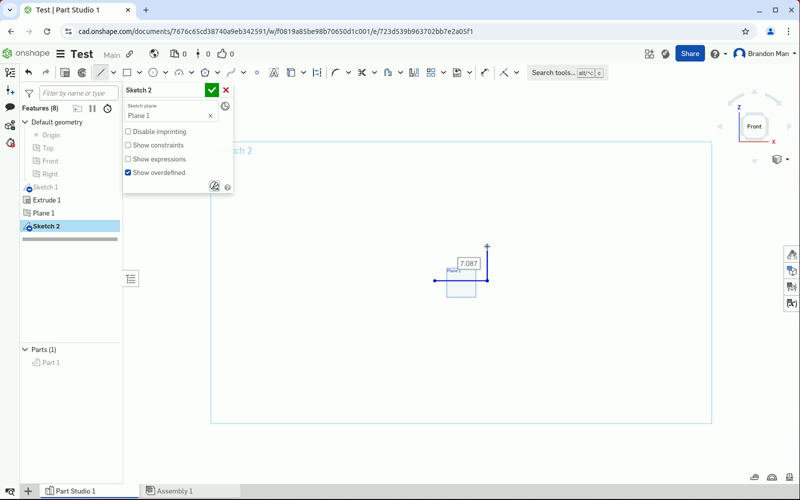
mouse_move(517, 246)
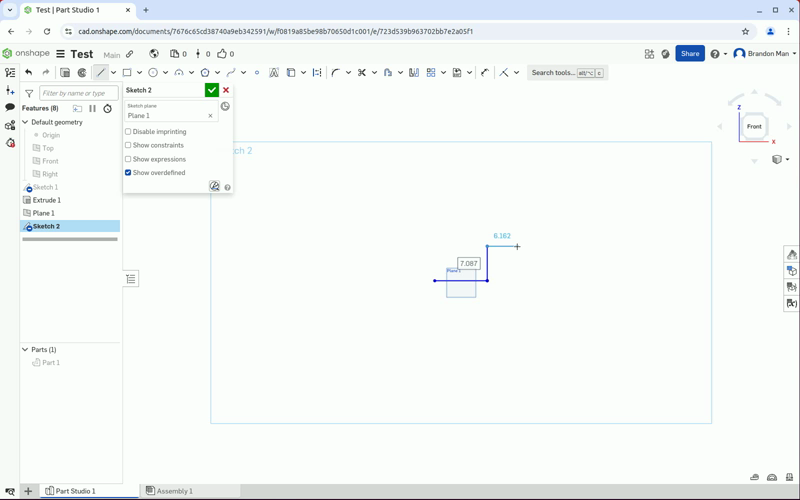
mouse_move(434, 246)
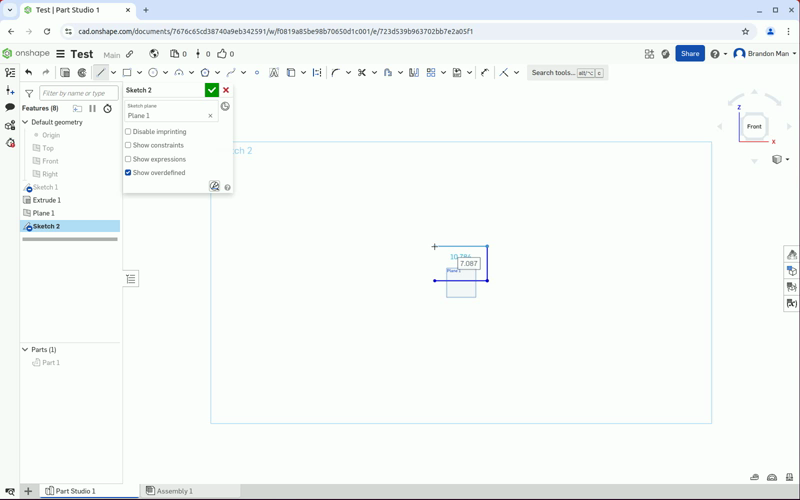
click(434, 246)
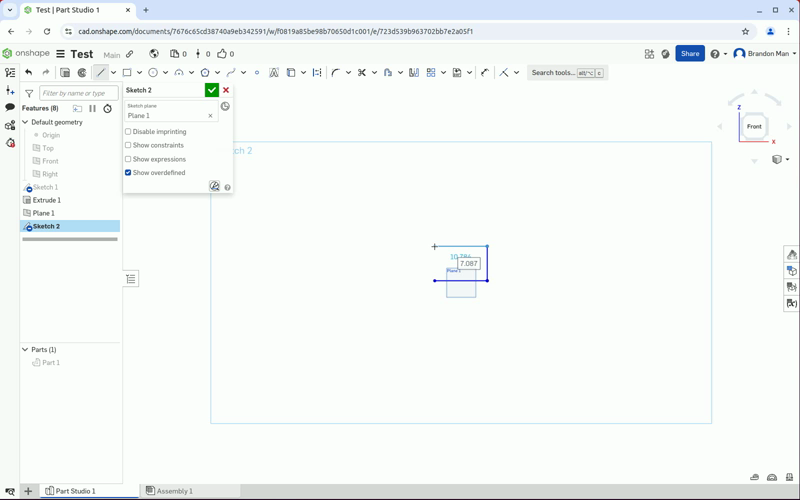
key_up(shift)
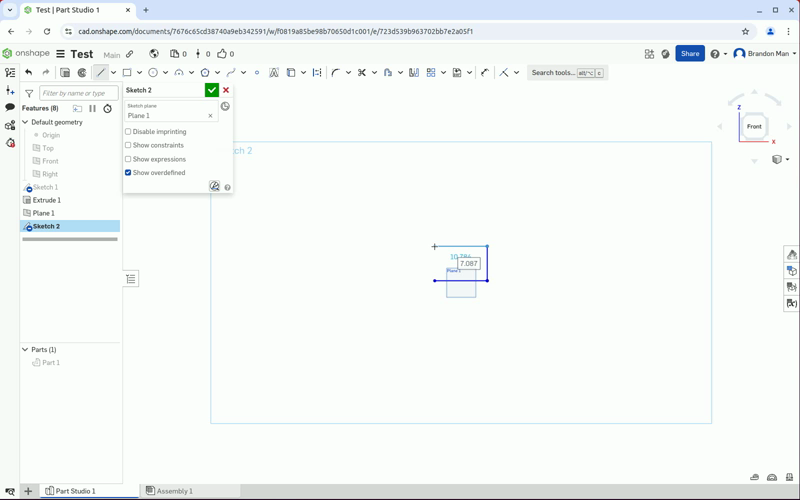
mouse_move(464, 246)
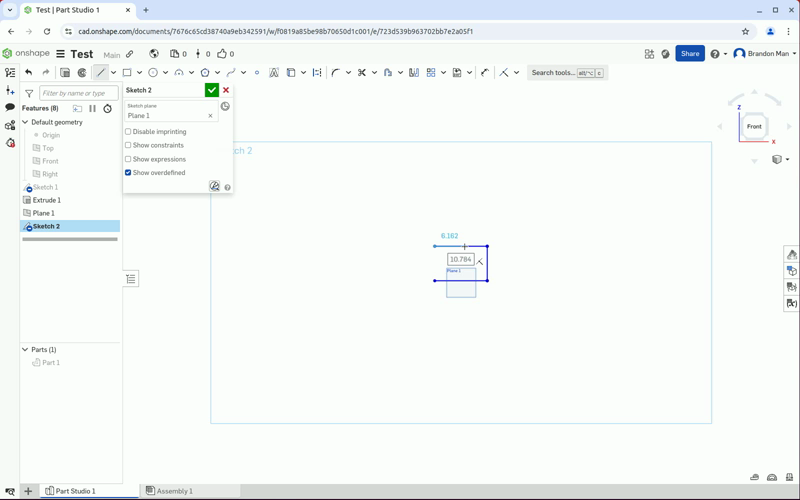
key_down(shift)
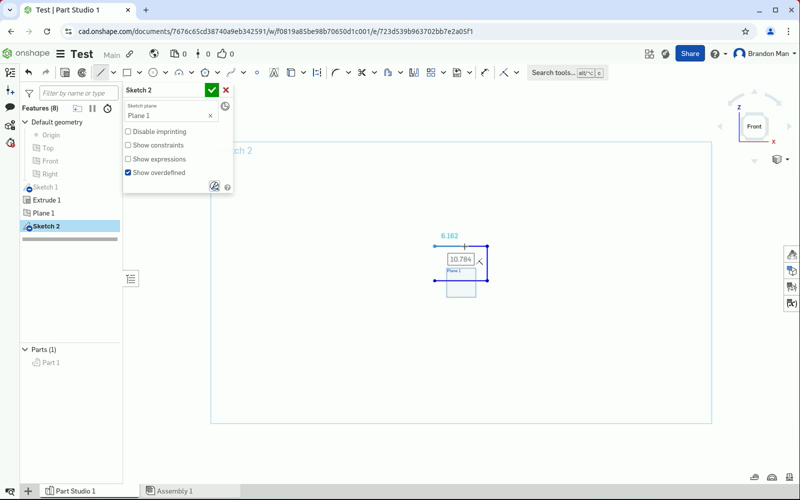
mouse_move(434, 280)
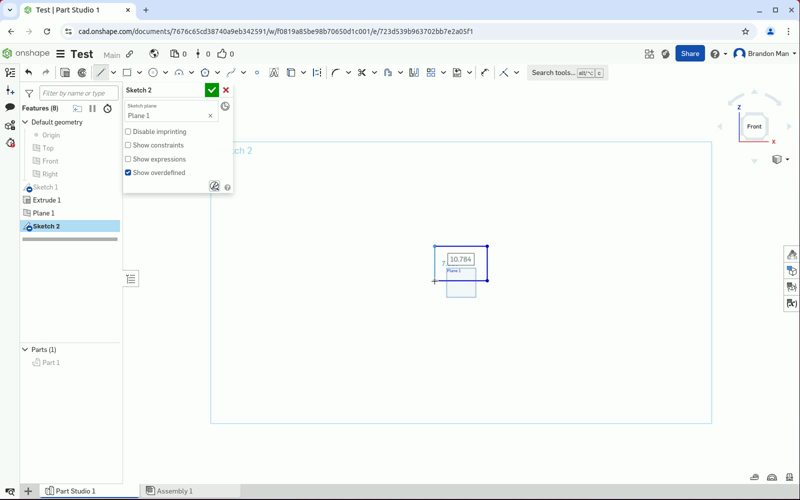
key_up(shift)
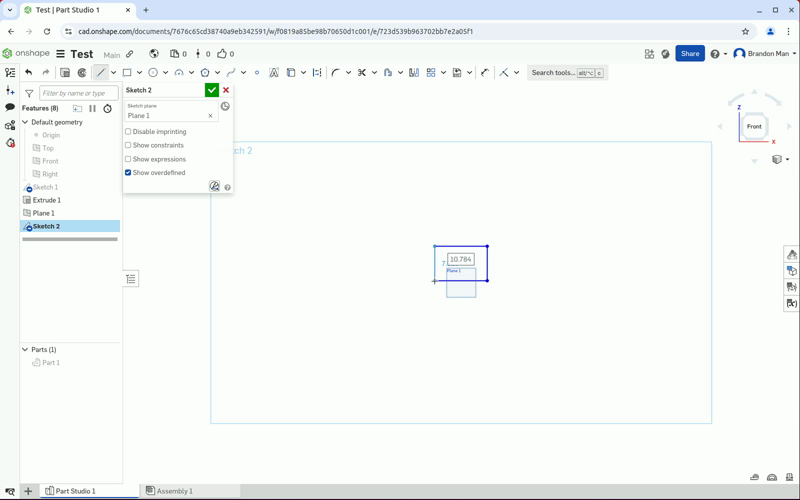
click(434, 280)
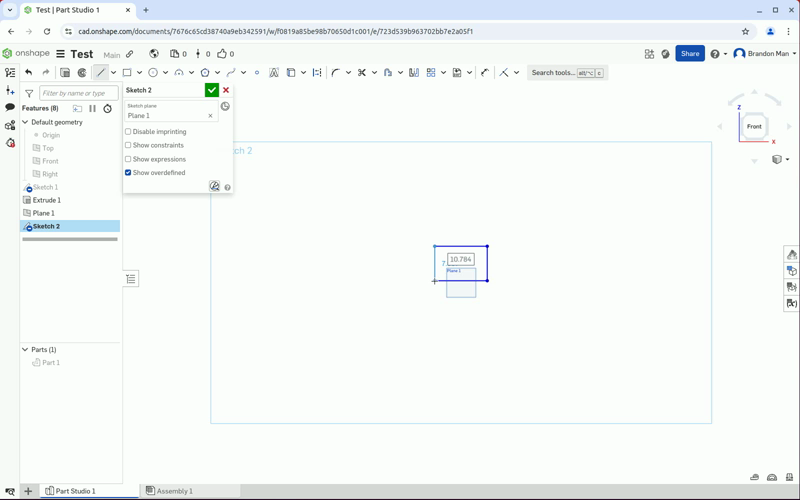
key(esc)
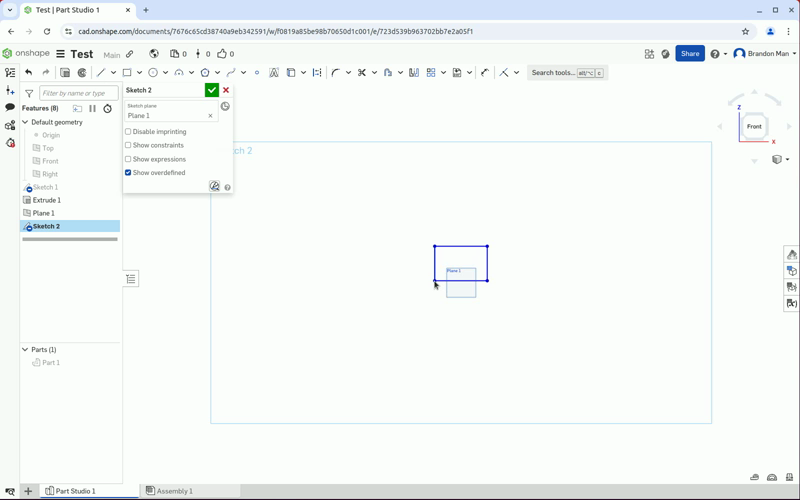
mouse_move(449, 258)
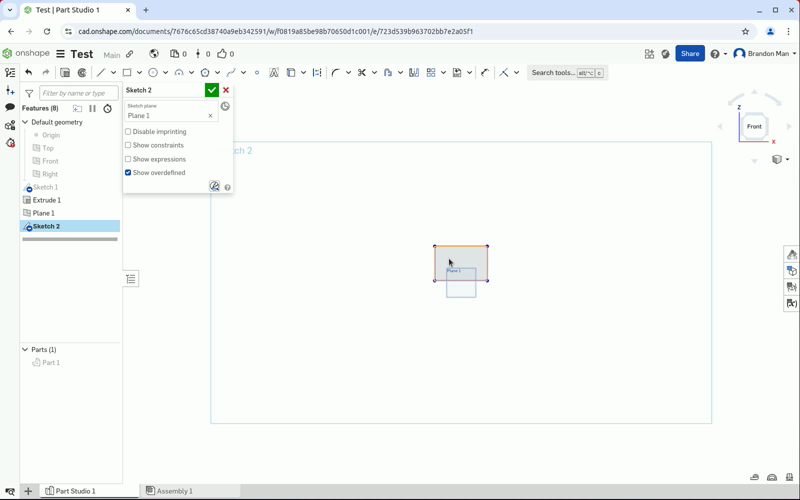
scroll(6)
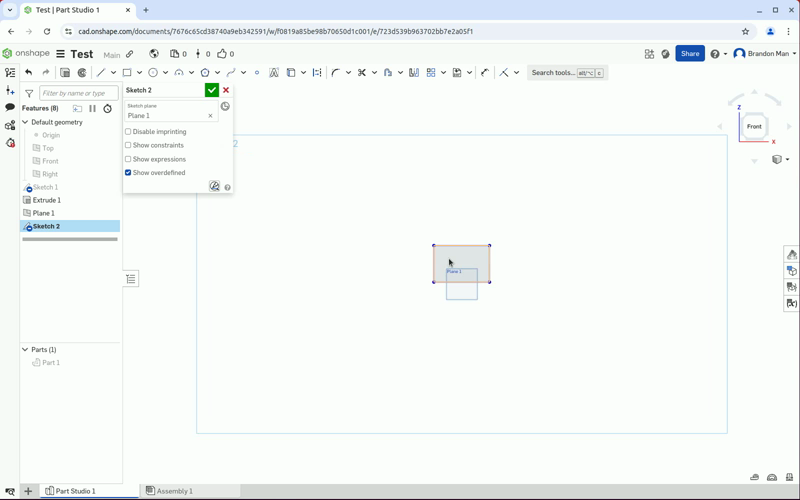
scroll(6)
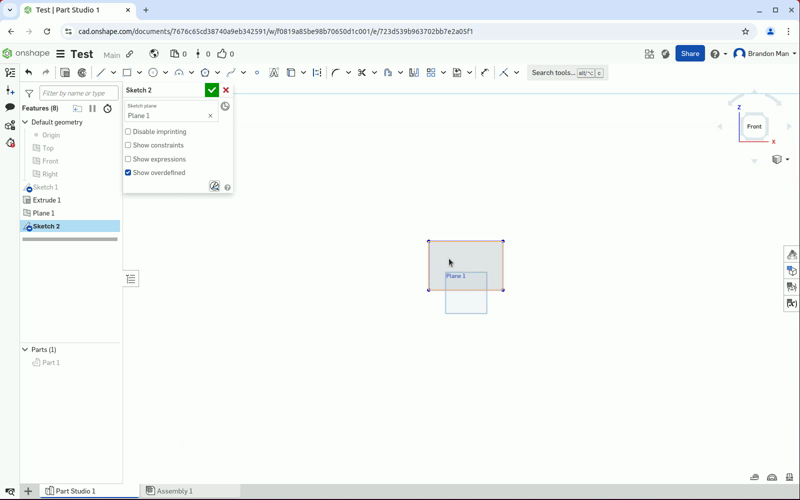
scroll(6)
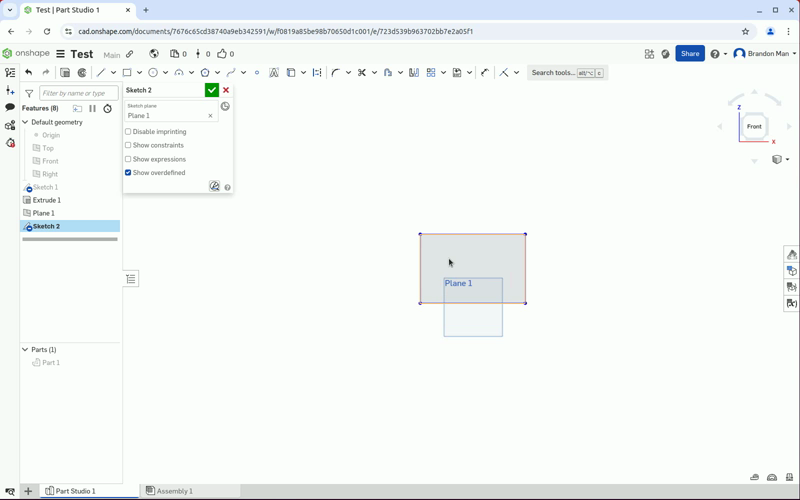
scroll(6)
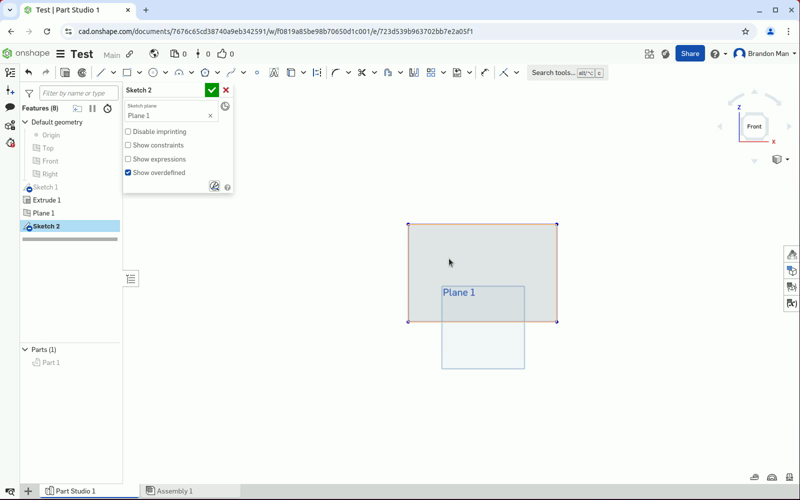
scroll(6)
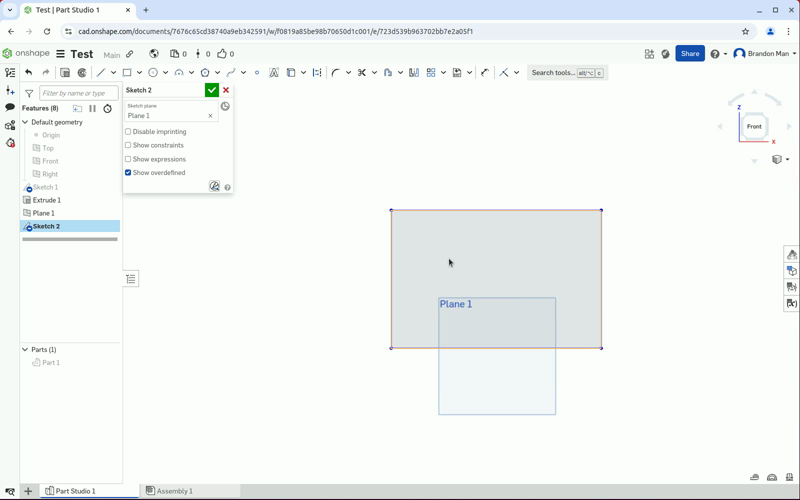
scroll(6)
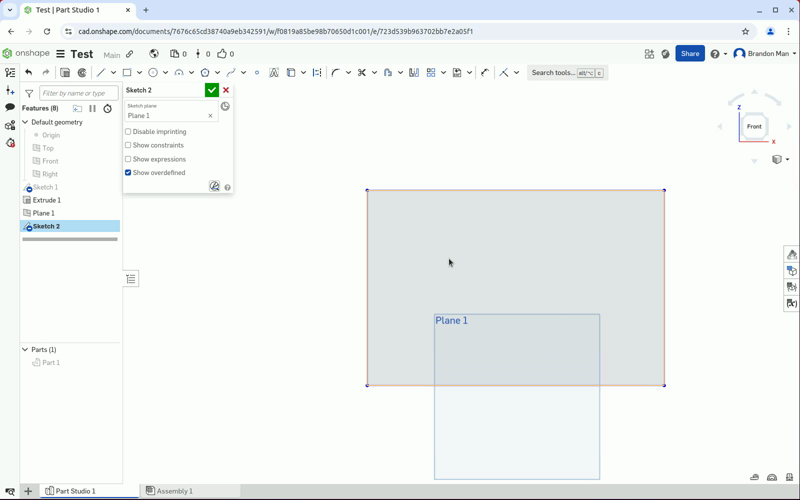
scroll(6)
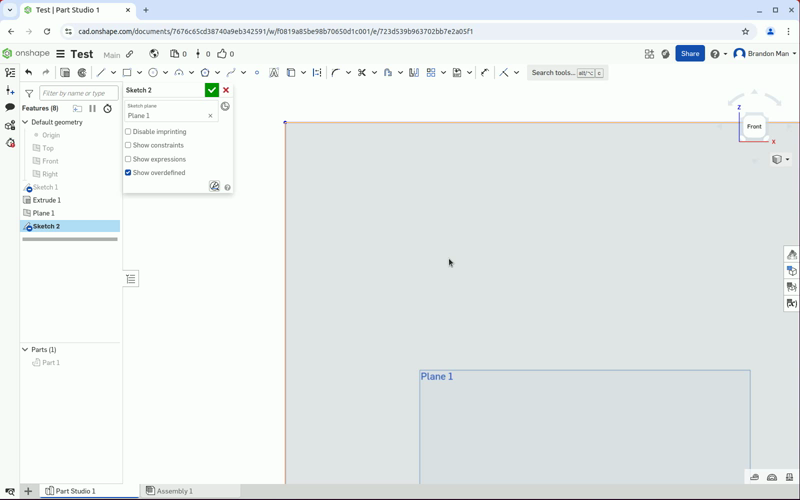
click(449, 258)
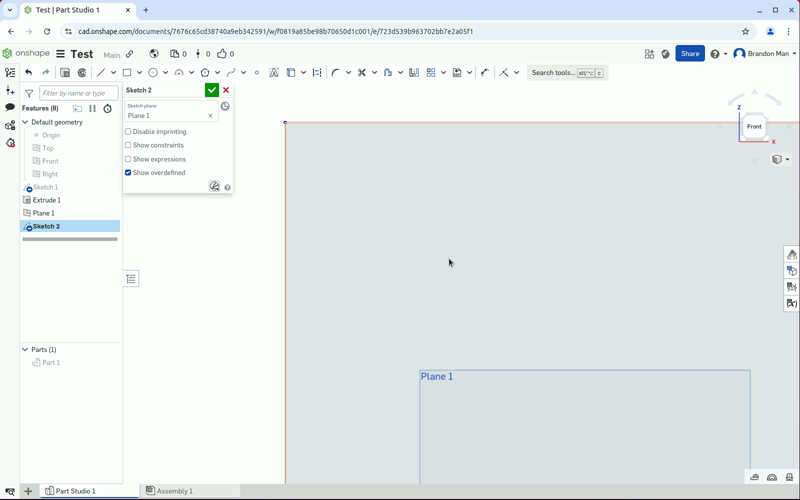
scroll(-6)
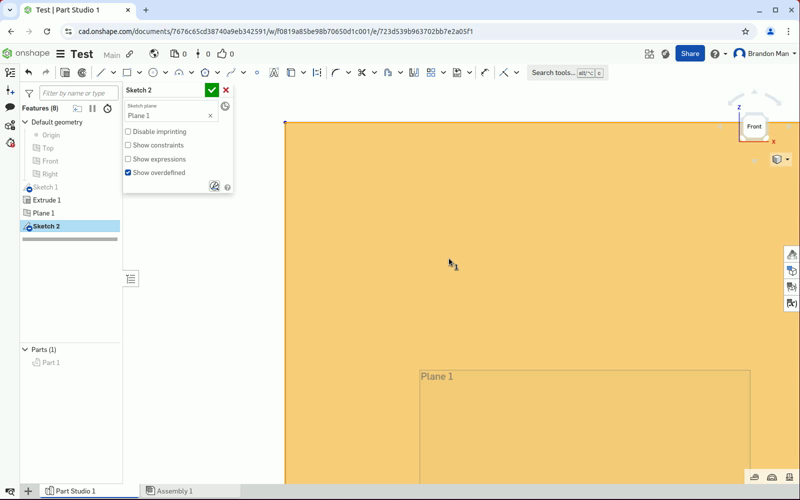
scroll(-6)
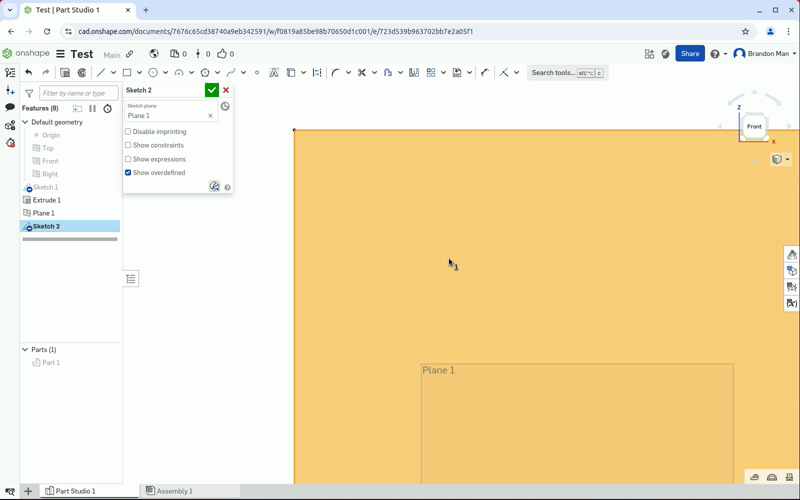
scroll(-6)
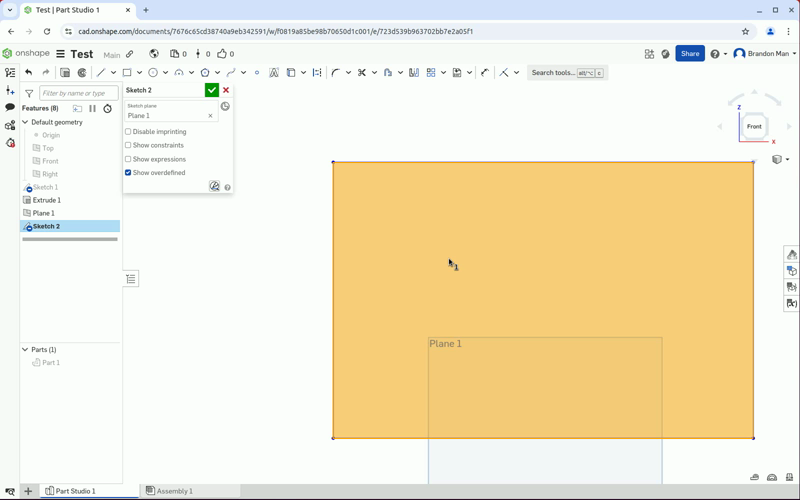
scroll(-6)
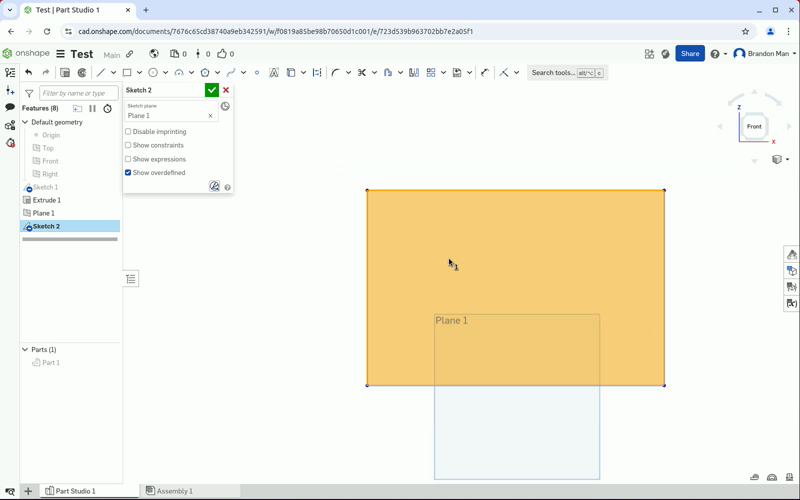
scroll(-6)
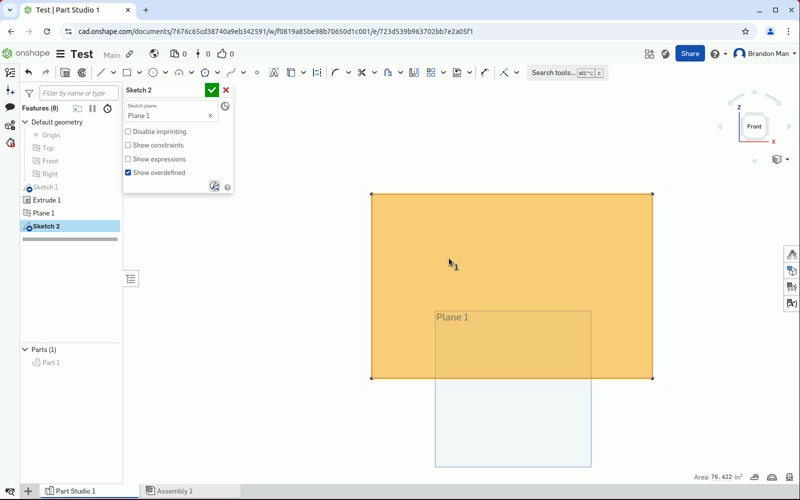
scroll(-6)
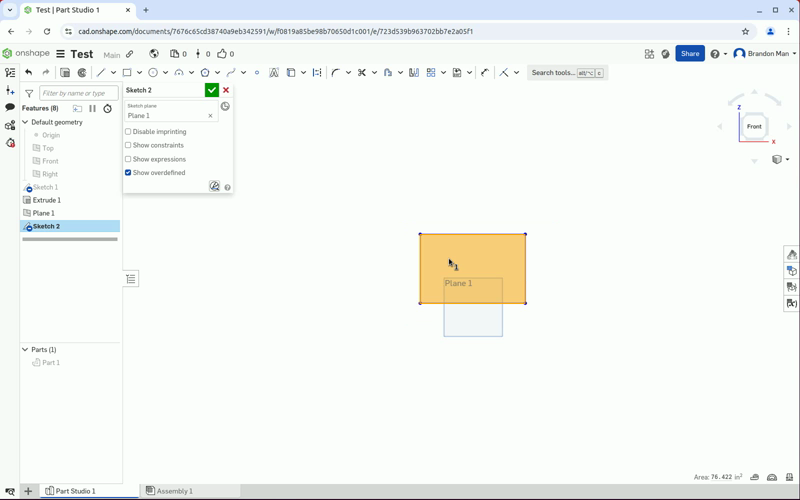
scroll(-6)
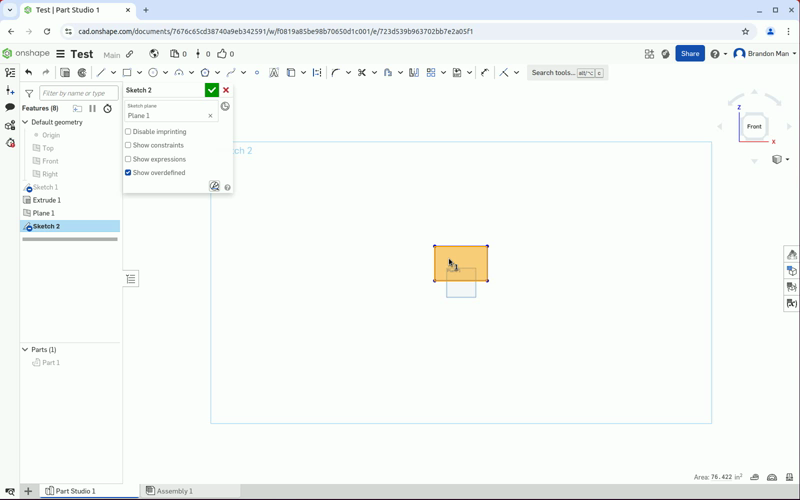
mouse_move(73, 352)
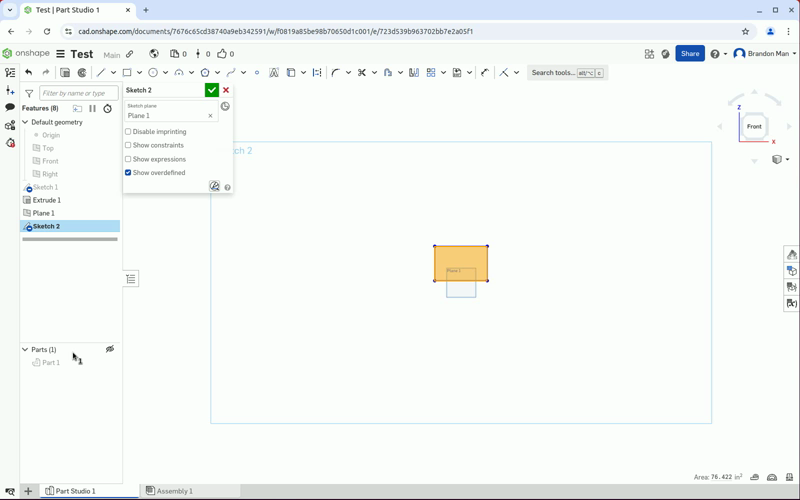
key(shift+y)
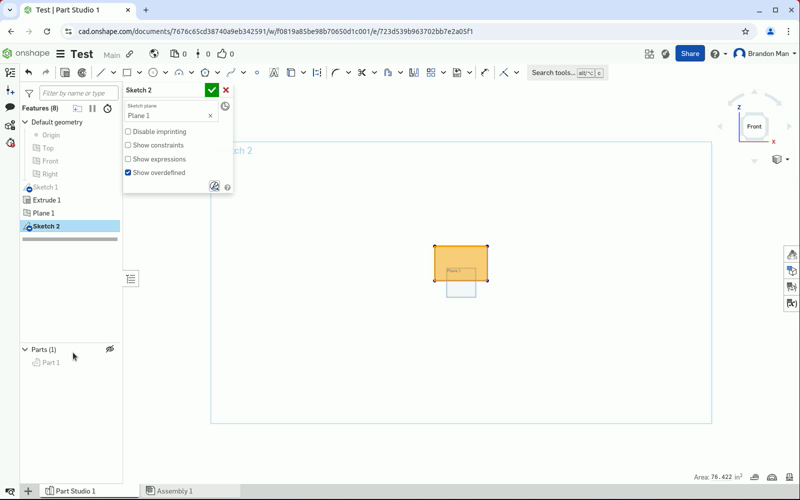
key(shift+e)
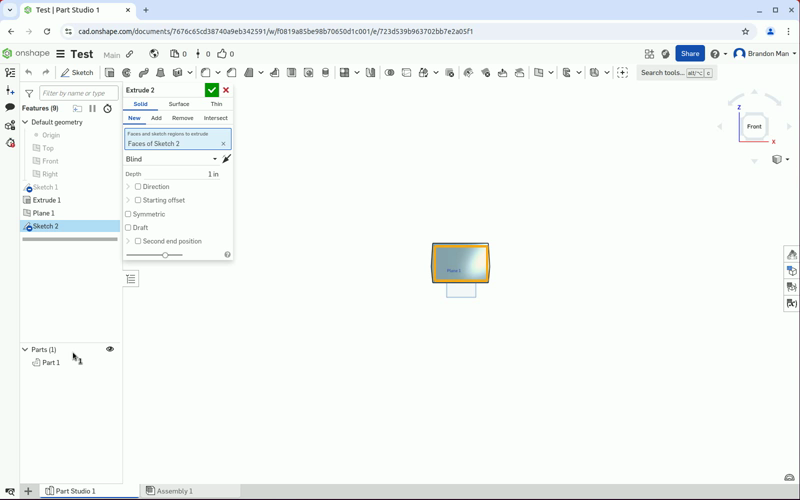
mouse_move(143, 106)
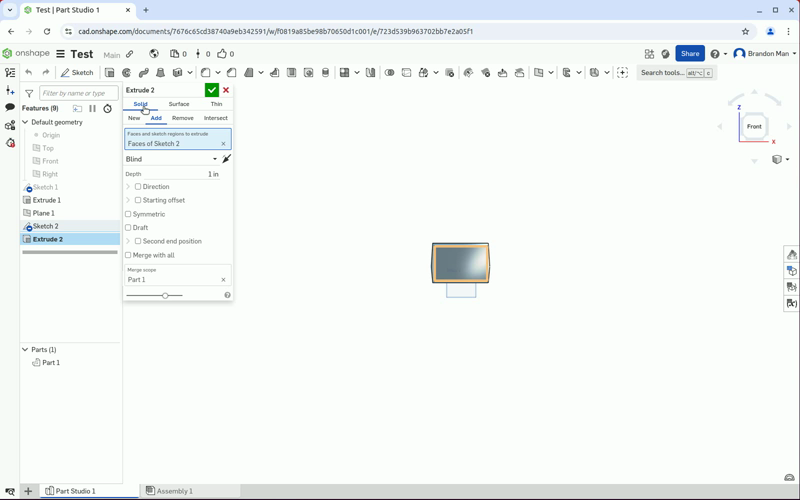
click(143, 106)
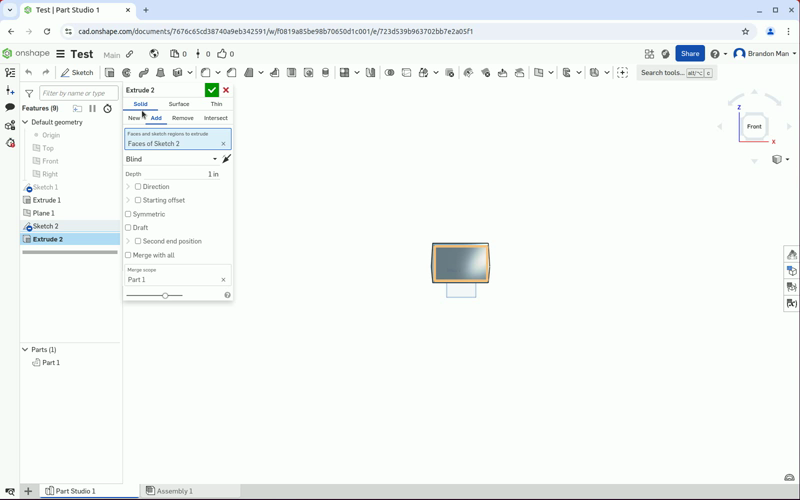
mouse_move(137, 120)
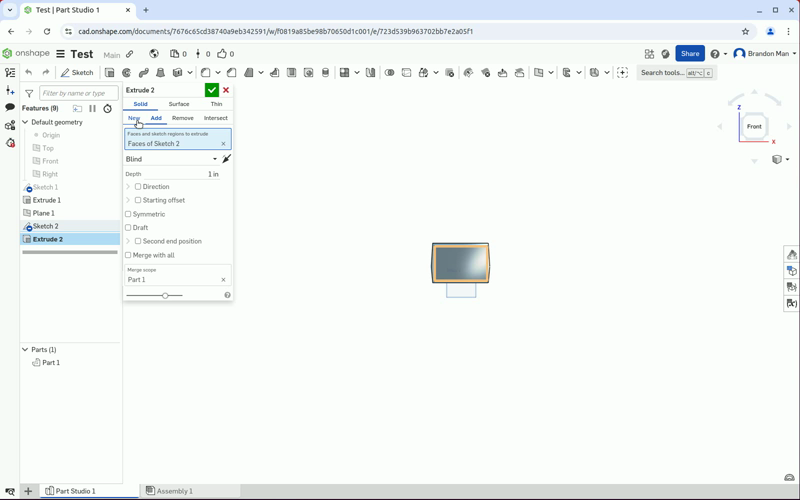
click(137, 120)
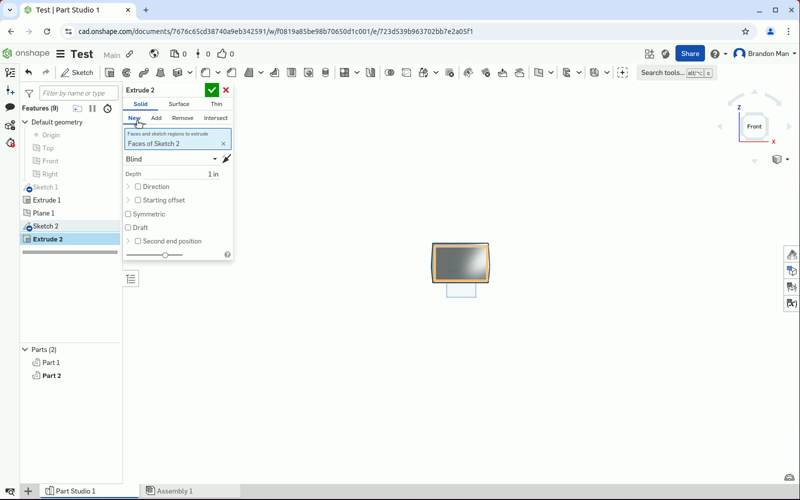
key(tab, 4)
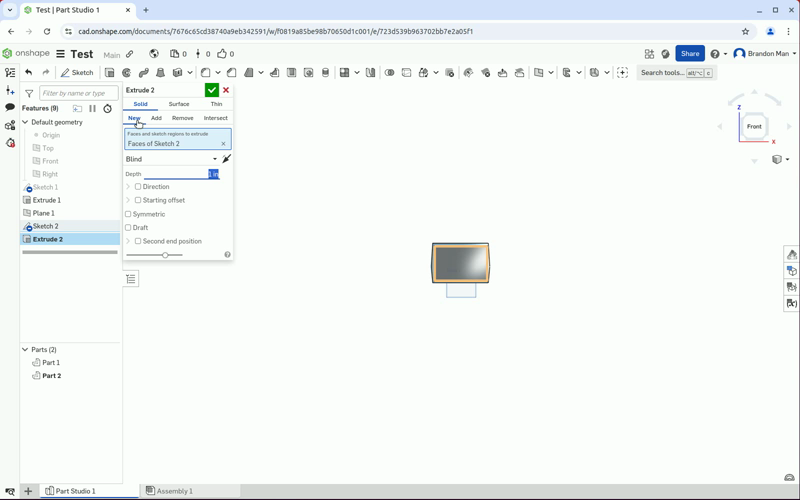
text(0.481)
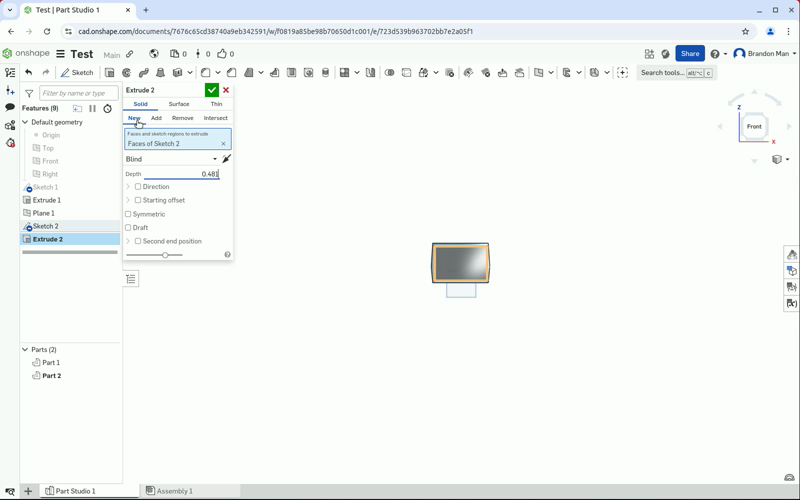
key(enter)
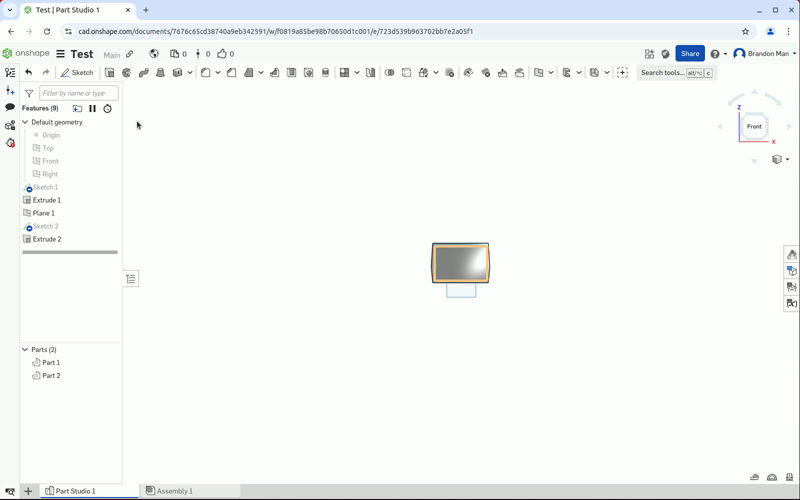
key(shift+h)
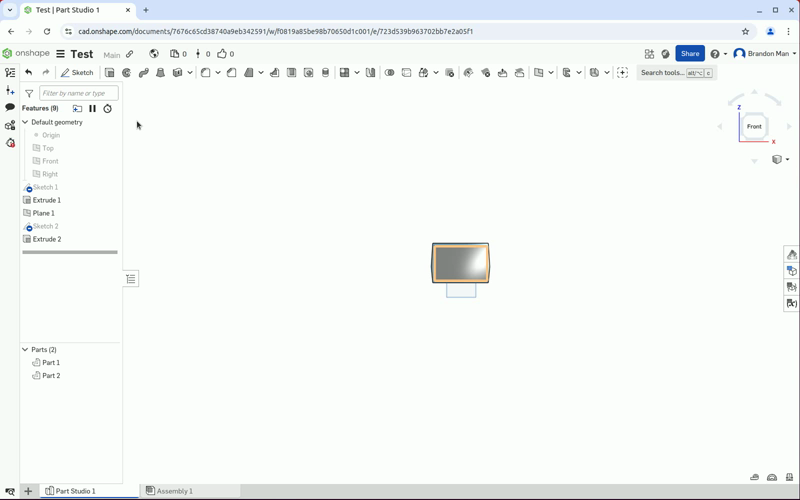
key(shift+h)
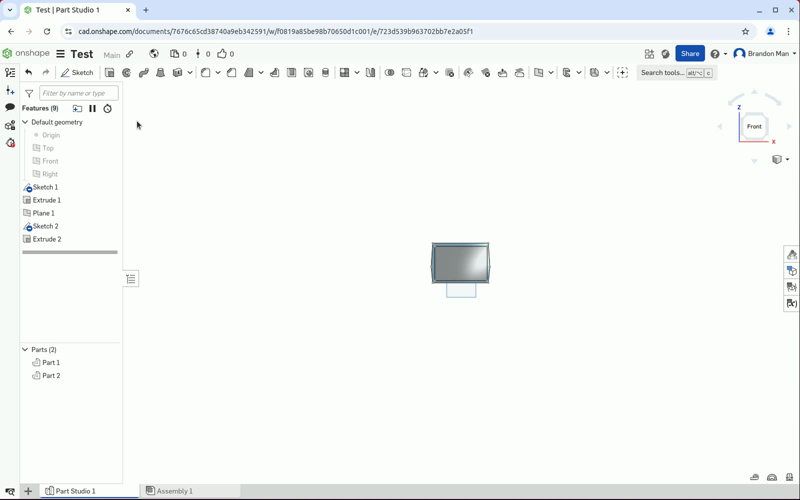
key(shift+7)
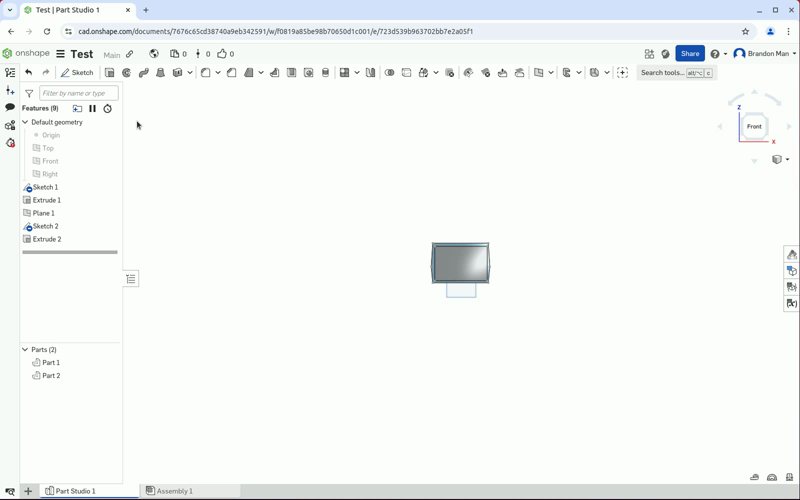
key(left, 2)
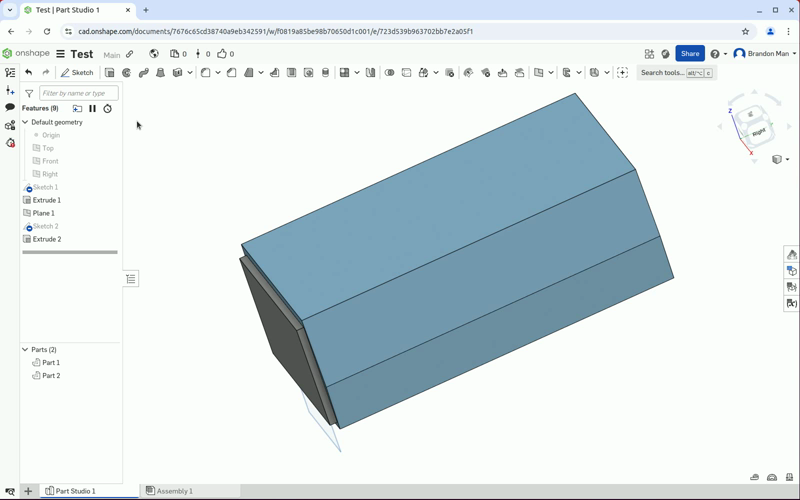
key(down, 2)
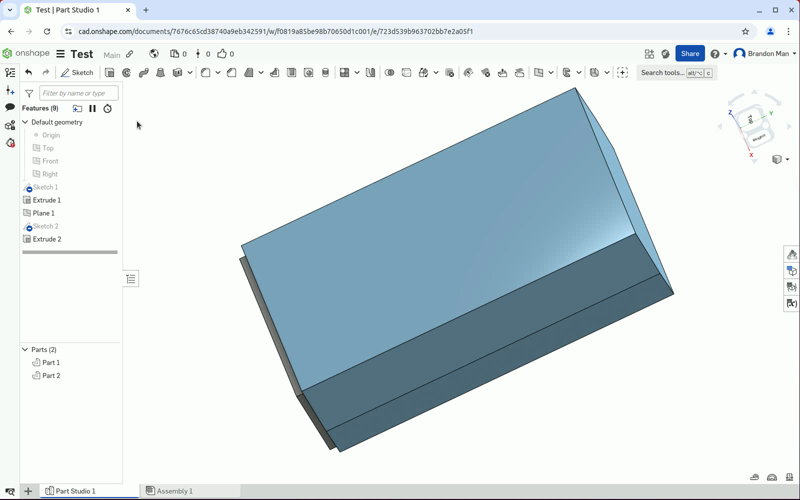
key(up, 2)
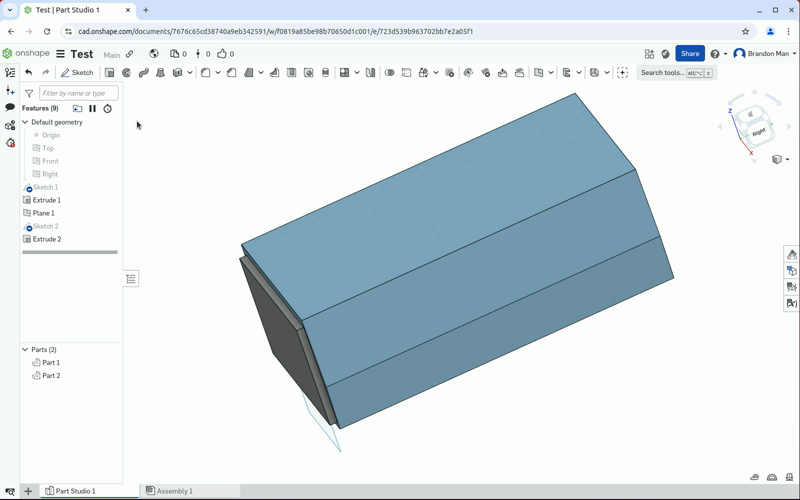
key(right, 2)
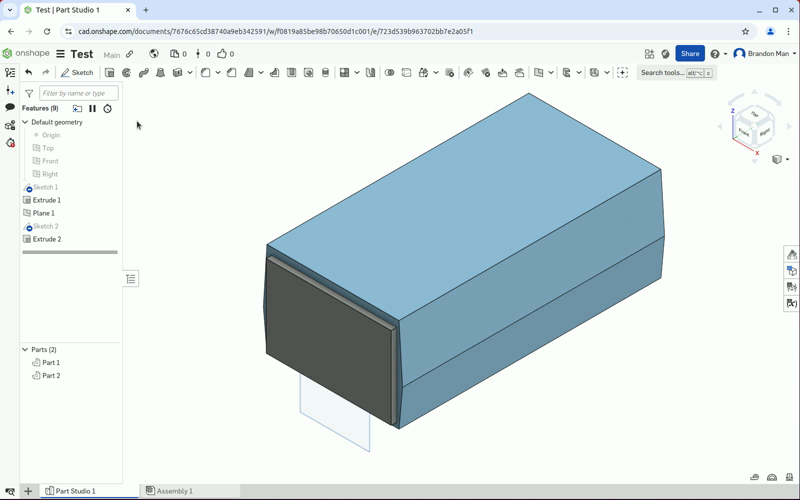
mouse_move(73, 189)
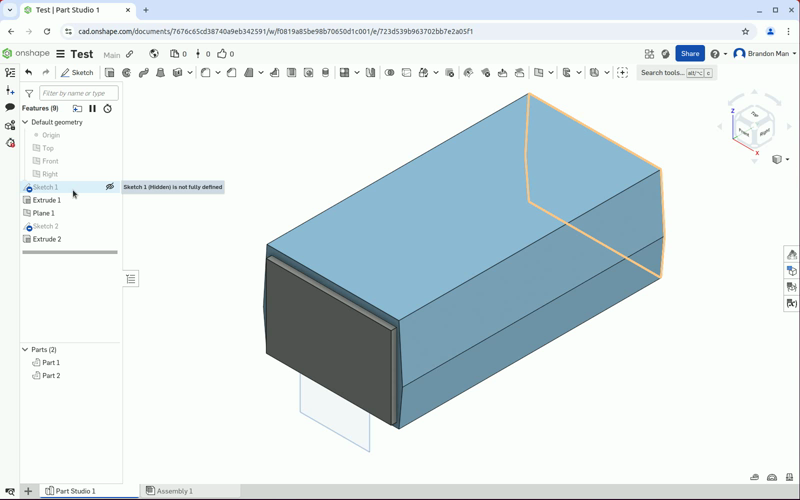
click(73, 189)